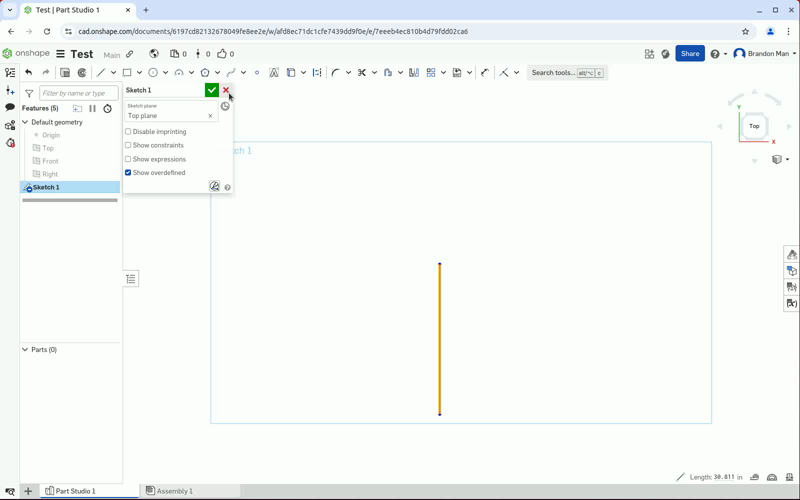
key(shift+h)
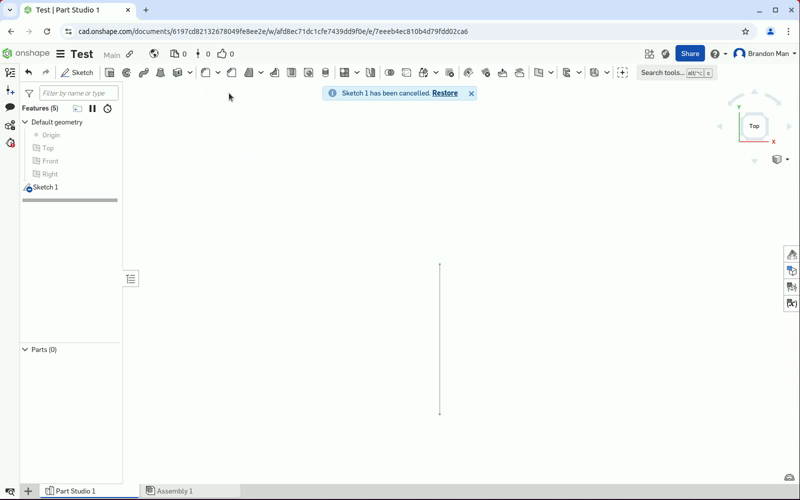
key(shift+s)
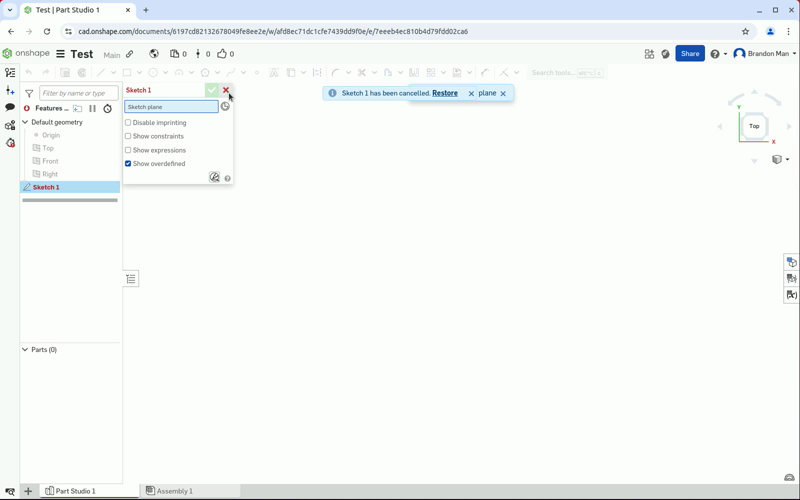
mouse_move(73, 150)
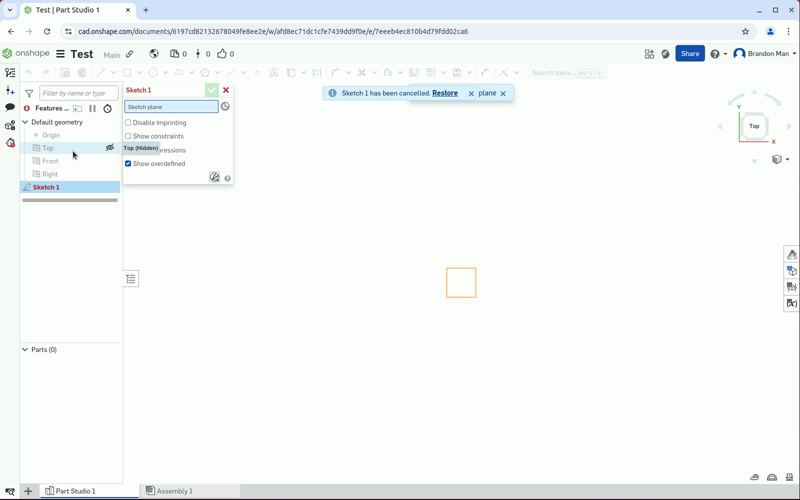
click(73, 150)
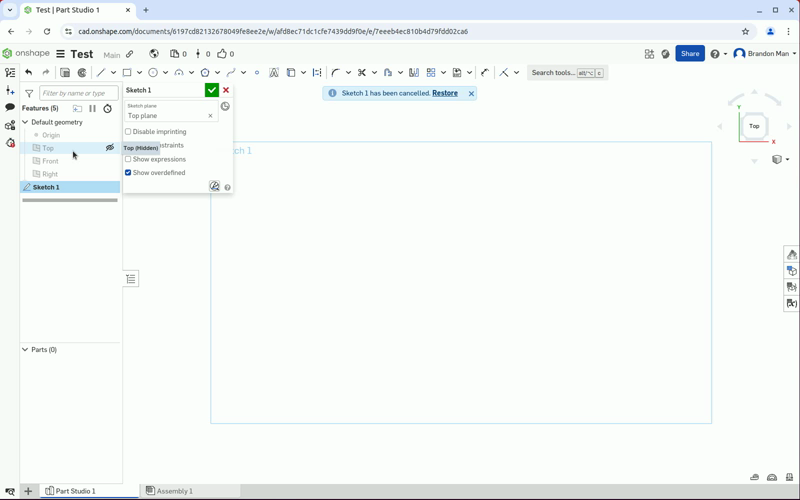
mouse_move(73, 352)
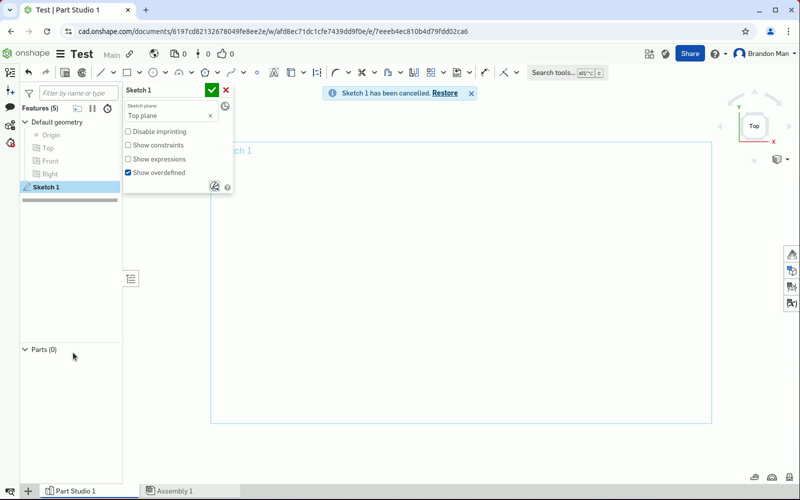
key(y)
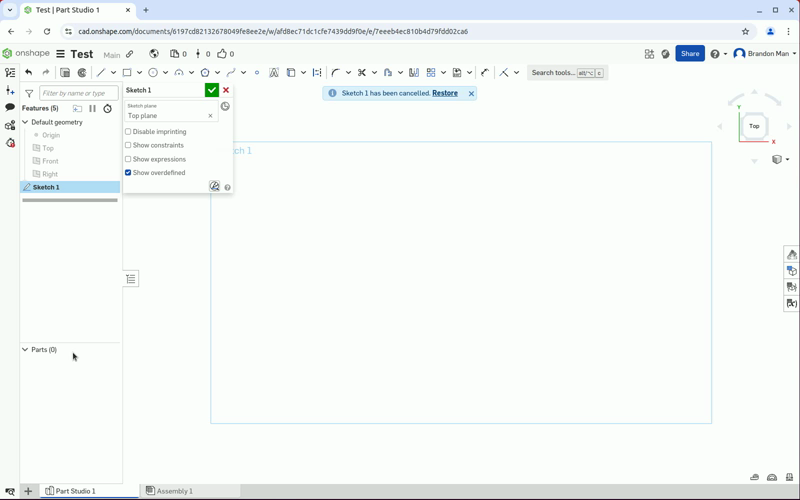
key(c)
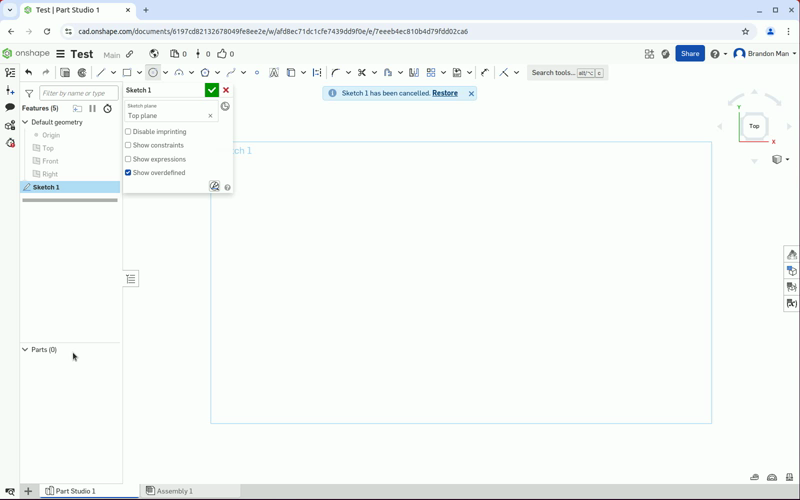
key_down(shift)
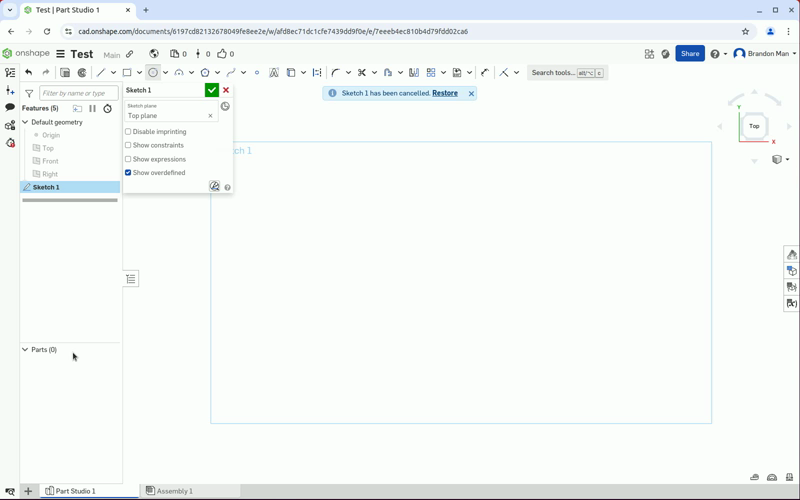
mouse_move(461, 282)
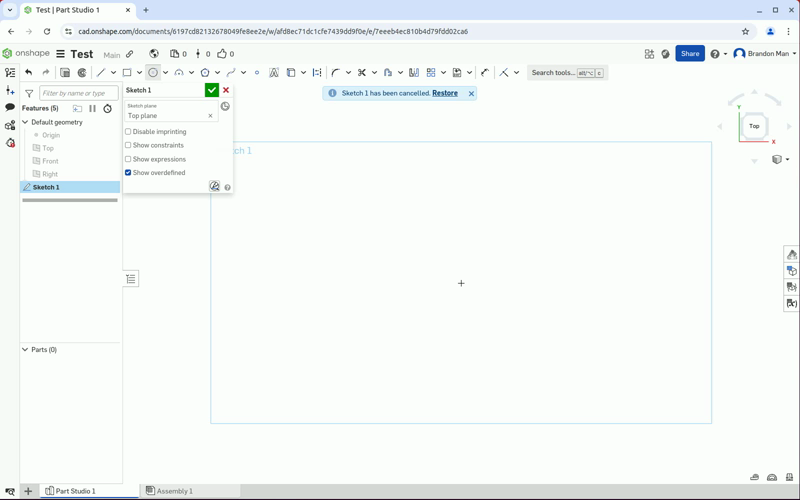
click(461, 282)
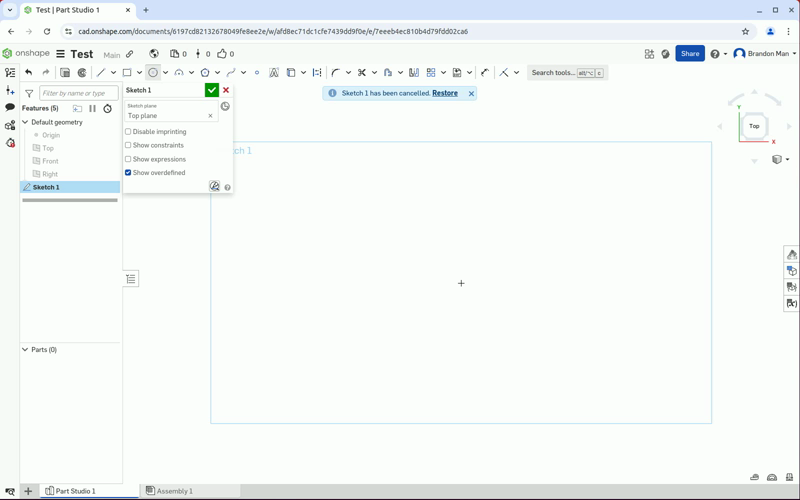
key_up(shift)
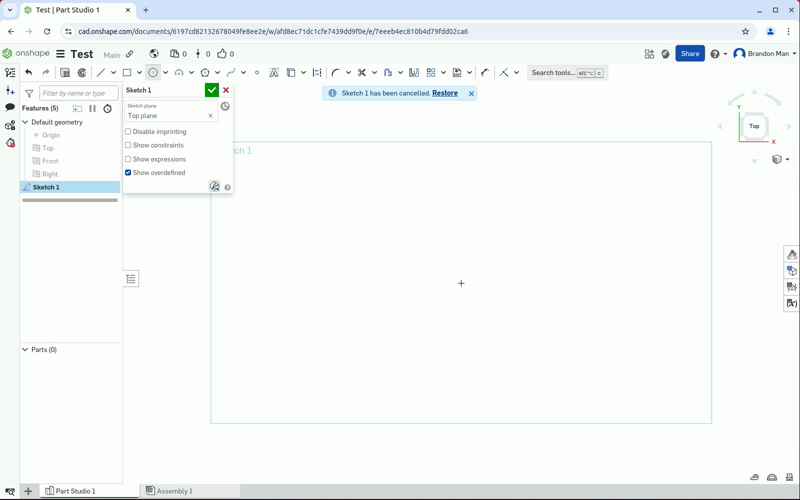
mouse_move(463, 282)
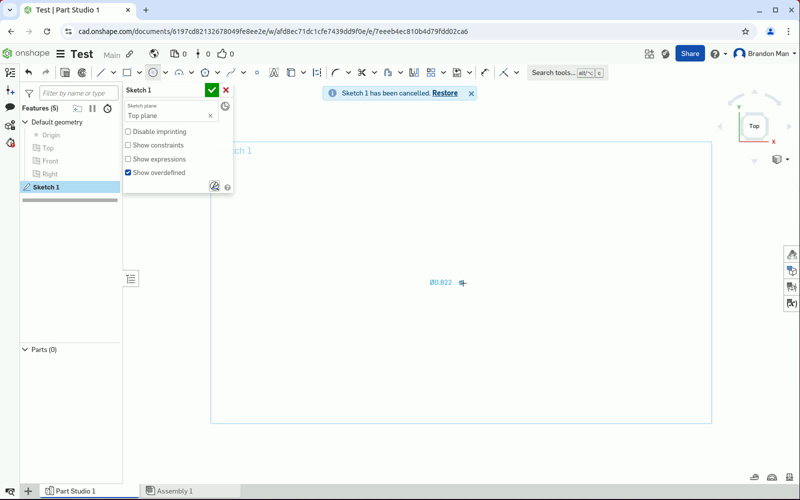
scroll(6)
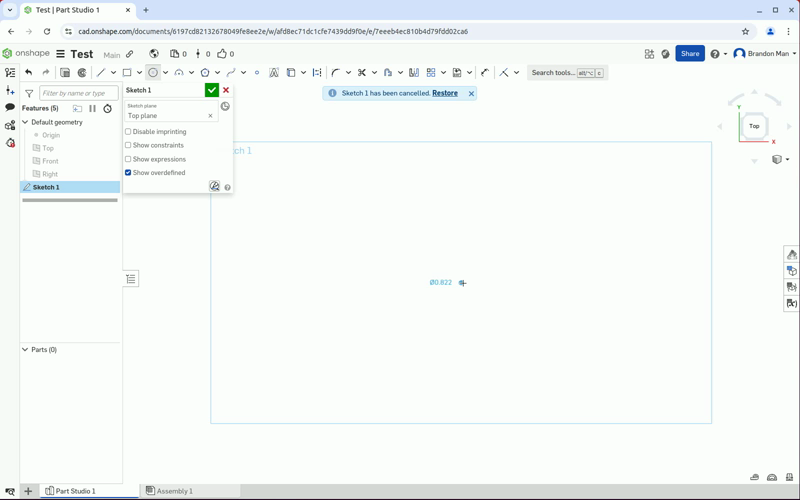
scroll(6)
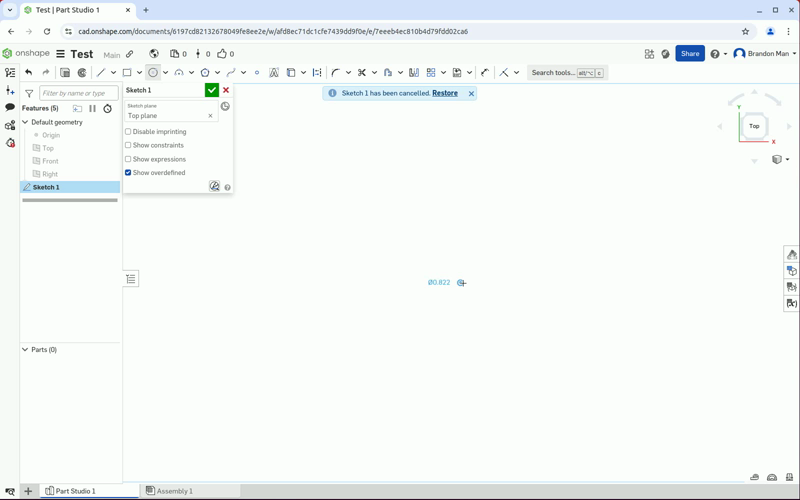
scroll(6)
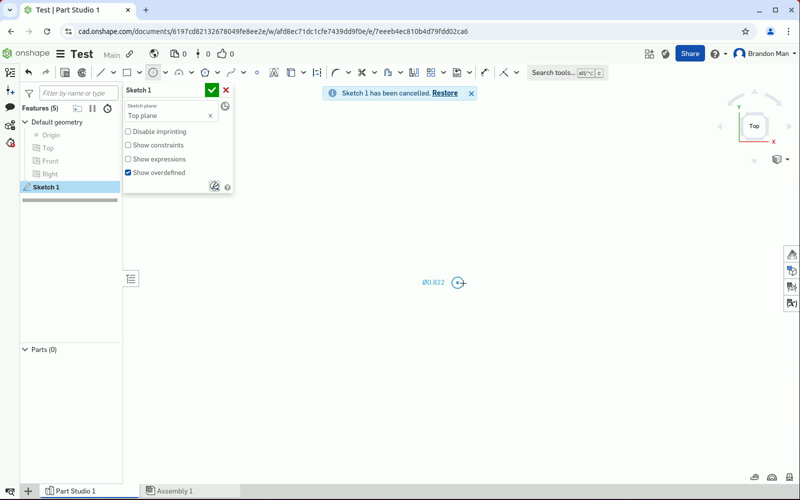
scroll(6)
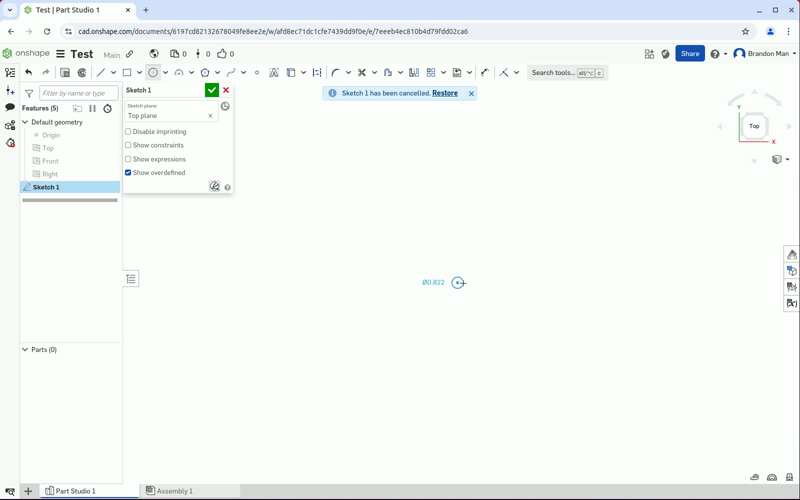
scroll(6)
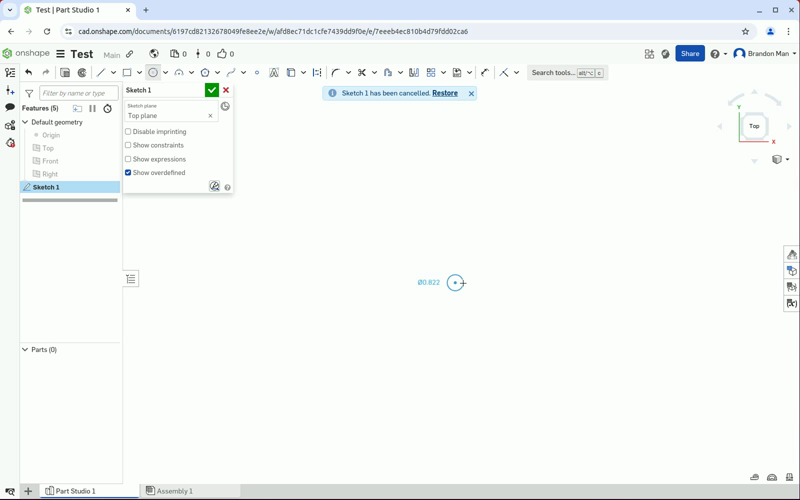
scroll(6)
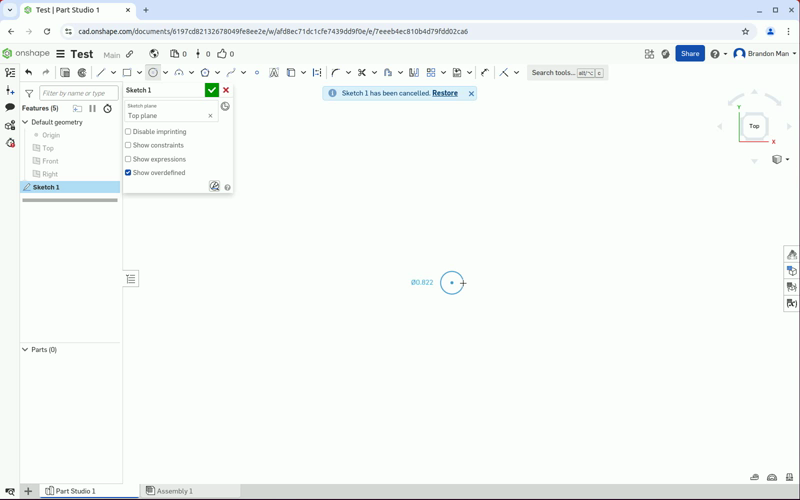
scroll(6)
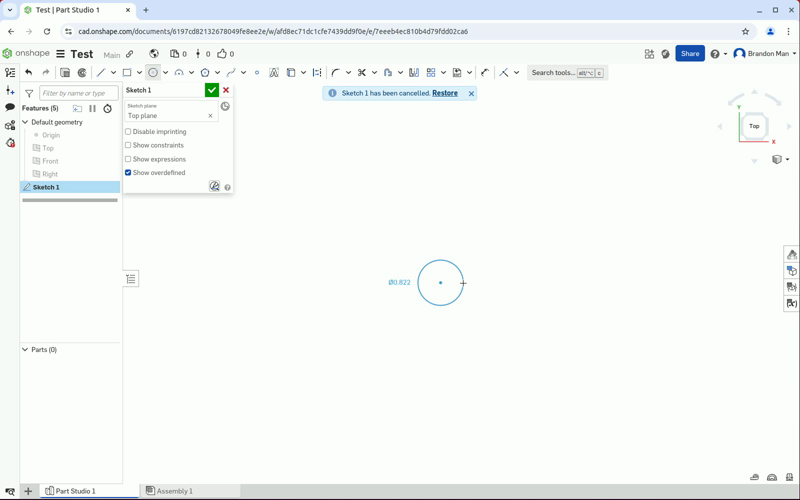
click(463, 282)
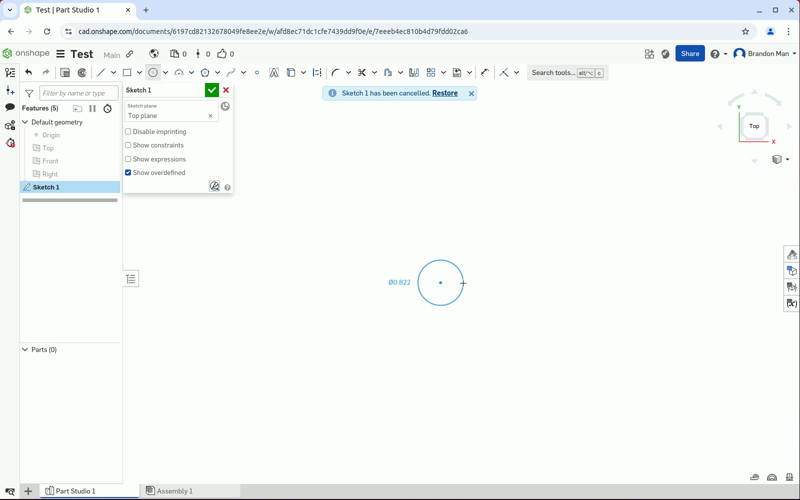
scroll(-6)
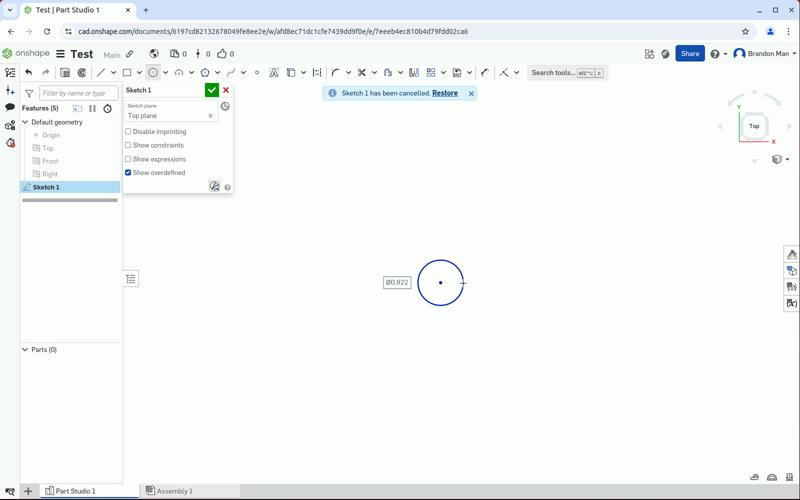
scroll(-6)
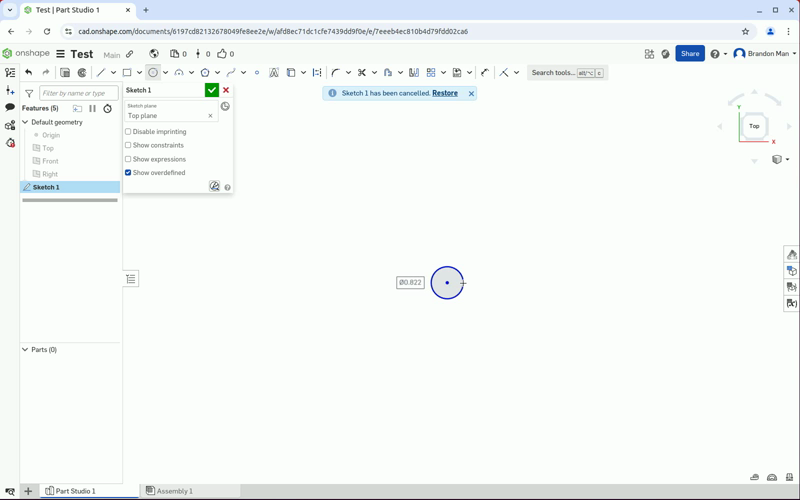
scroll(-6)
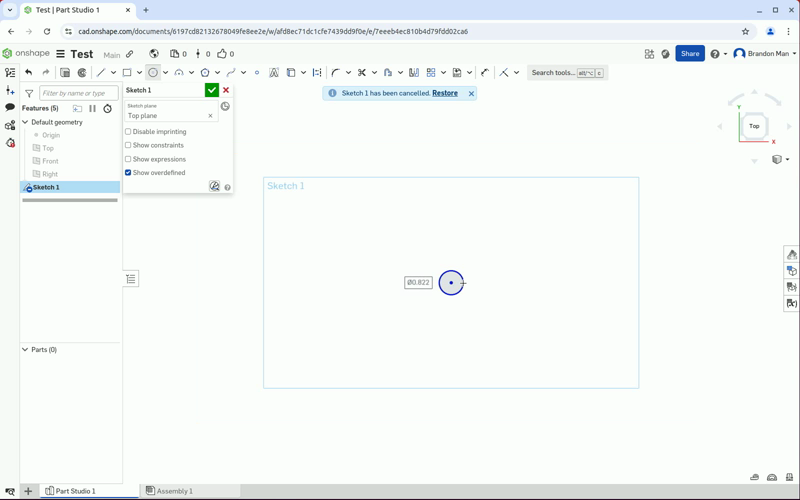
scroll(-6)
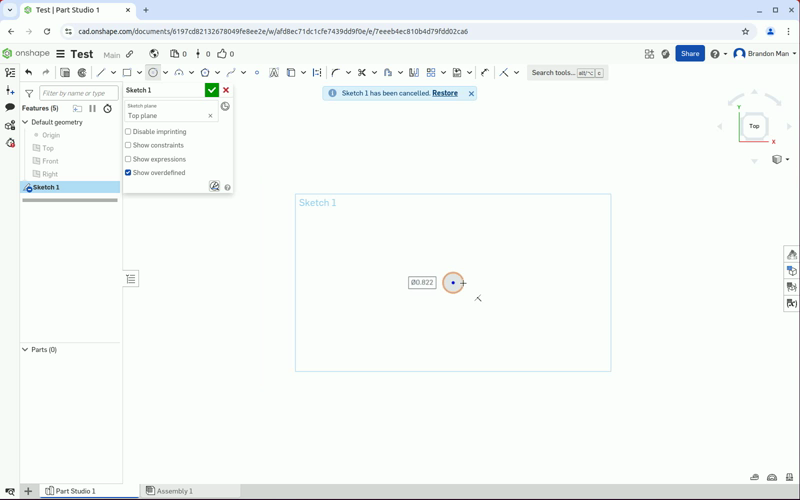
scroll(-6)
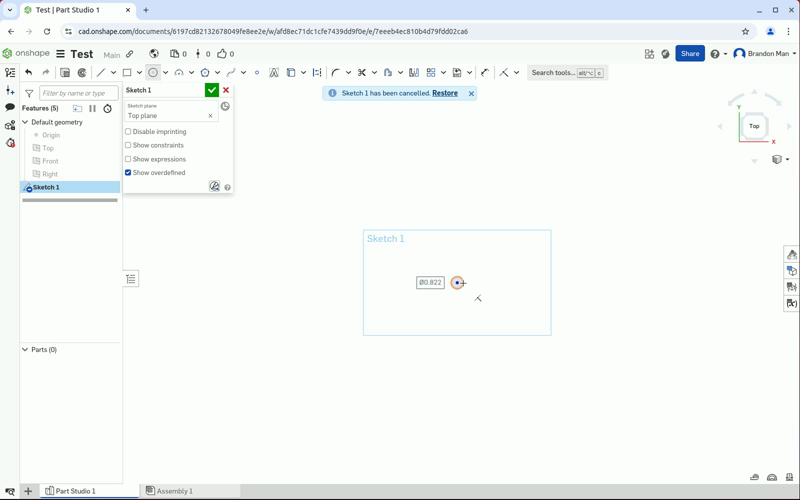
scroll(-6)
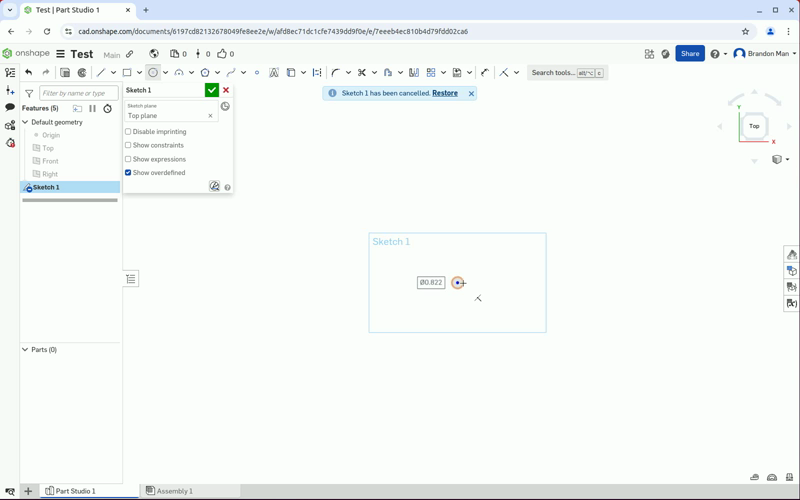
scroll(-6)
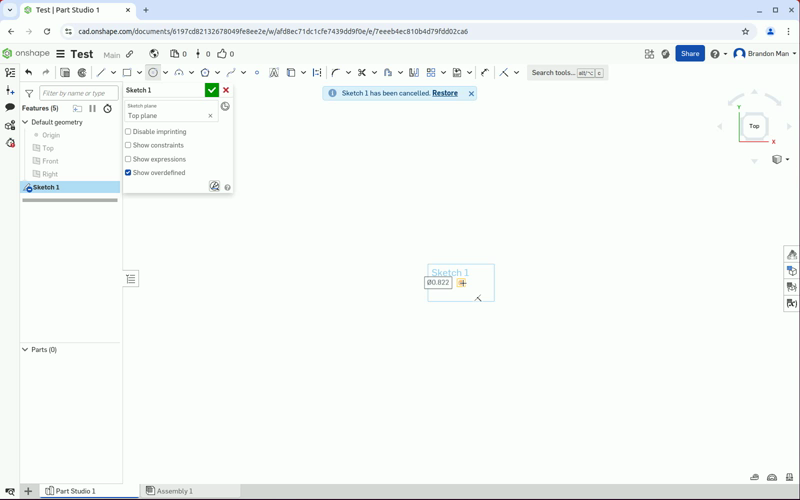
key(esc)
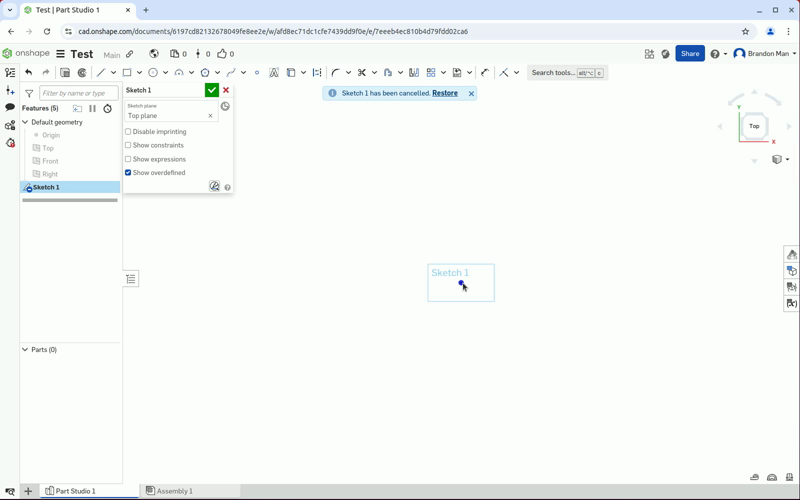
mouse_move(460, 282)
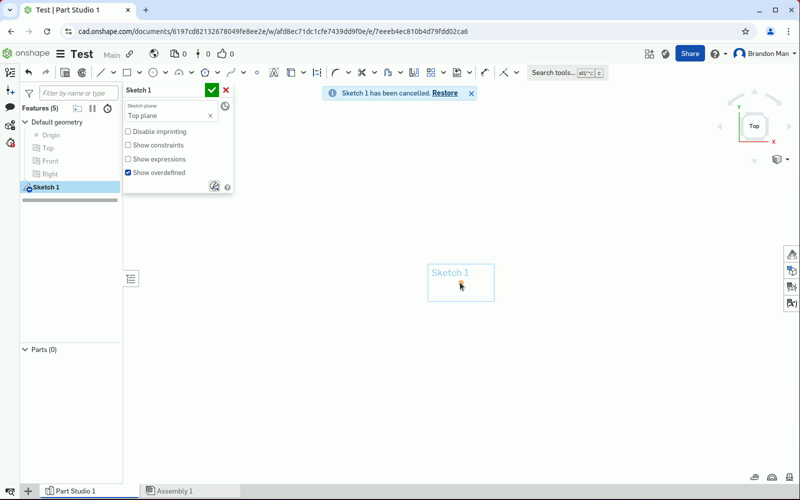
scroll(6)
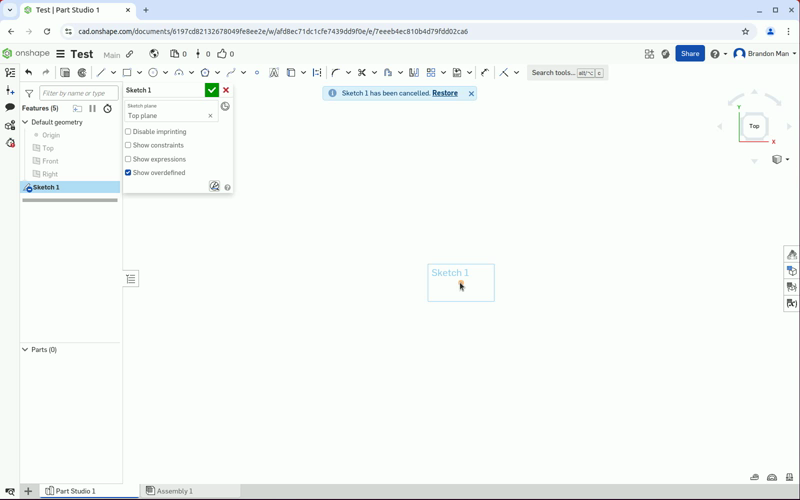
scroll(6)
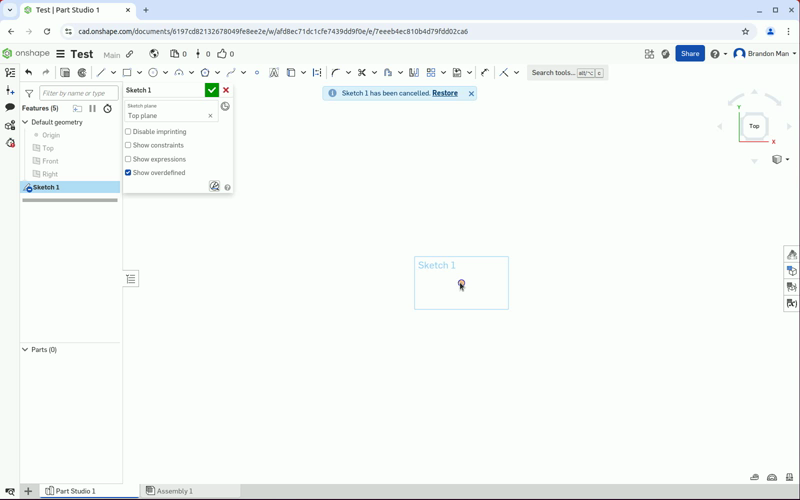
scroll(6)
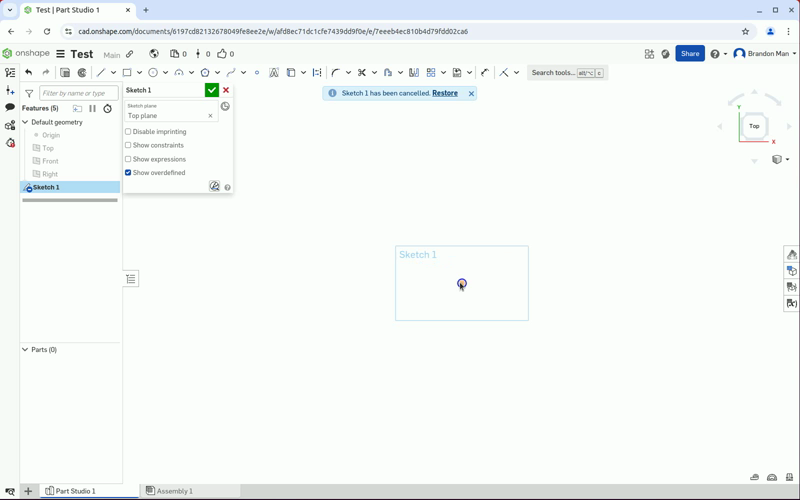
scroll(6)
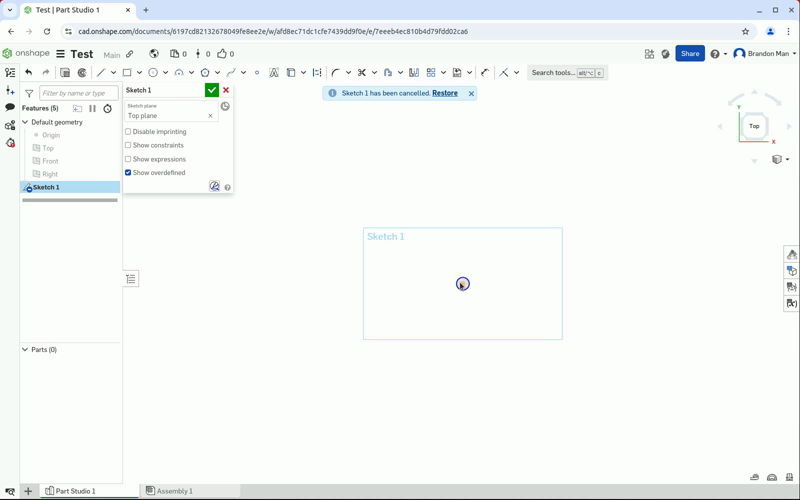
scroll(6)
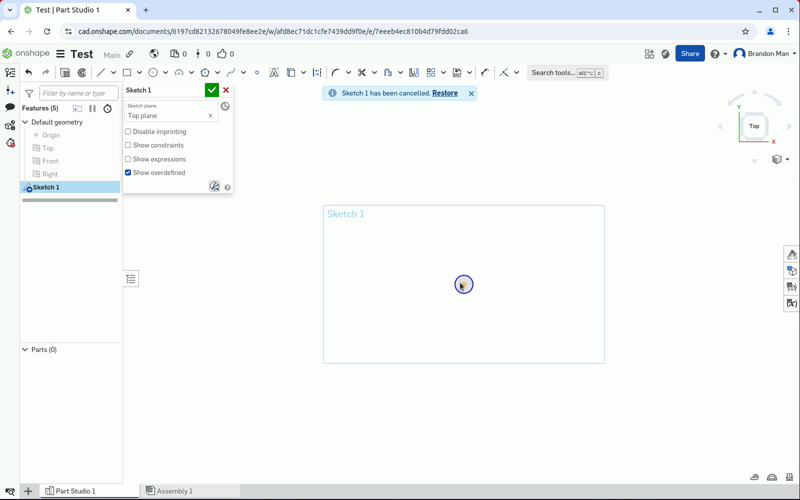
scroll(6)
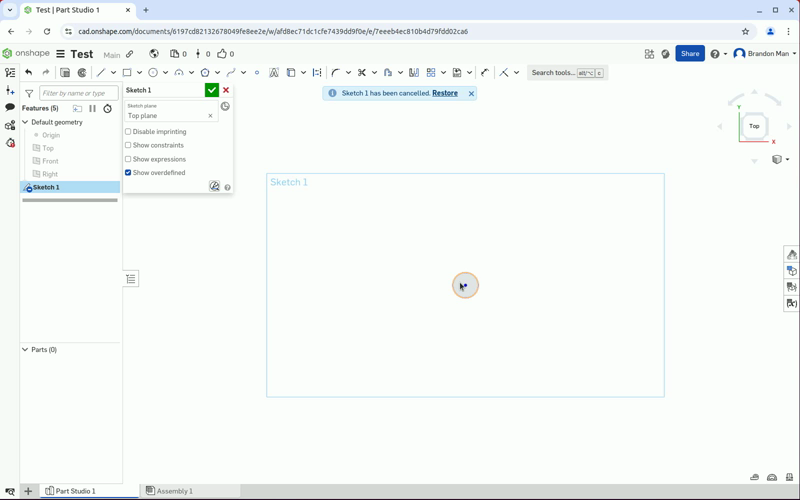
scroll(6)
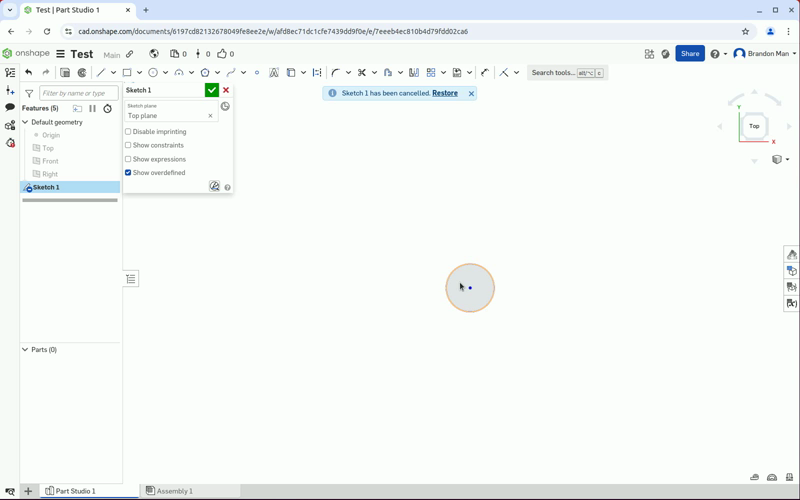
click(460, 282)
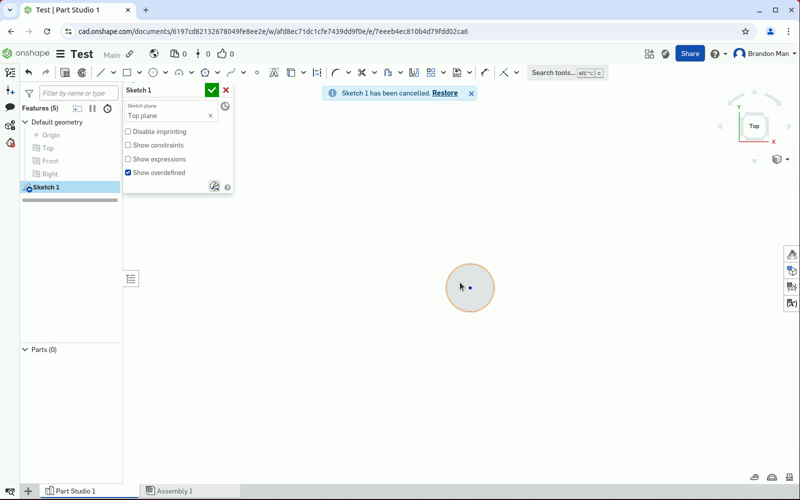
scroll(-6)
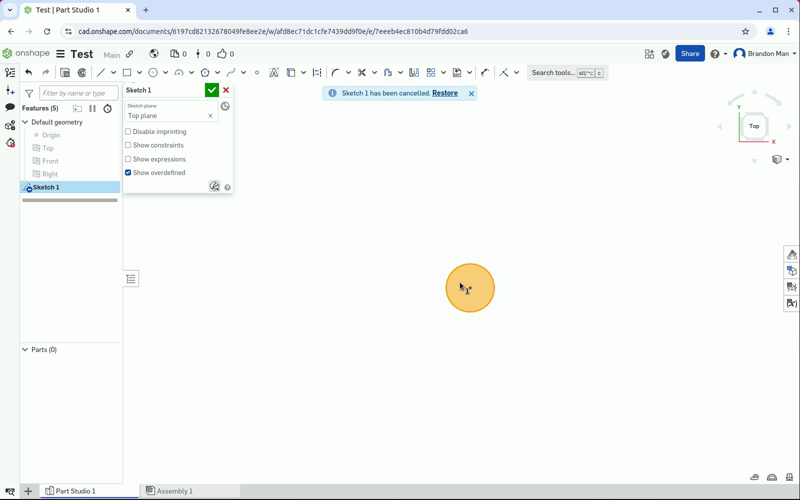
scroll(-6)
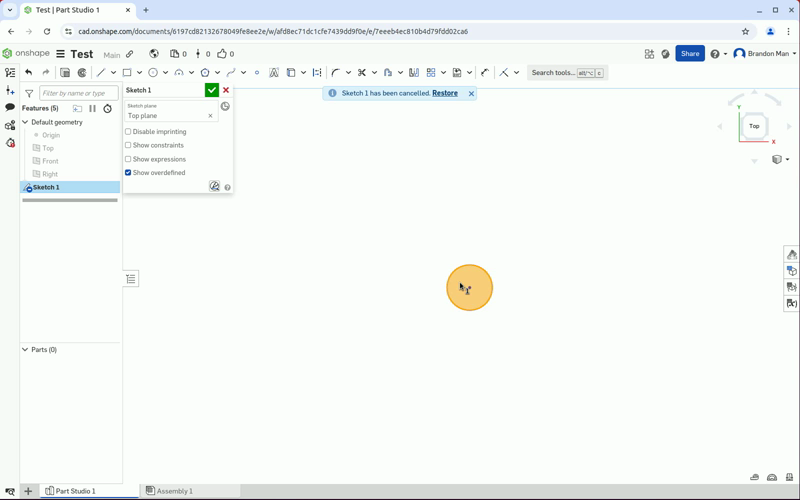
scroll(-6)
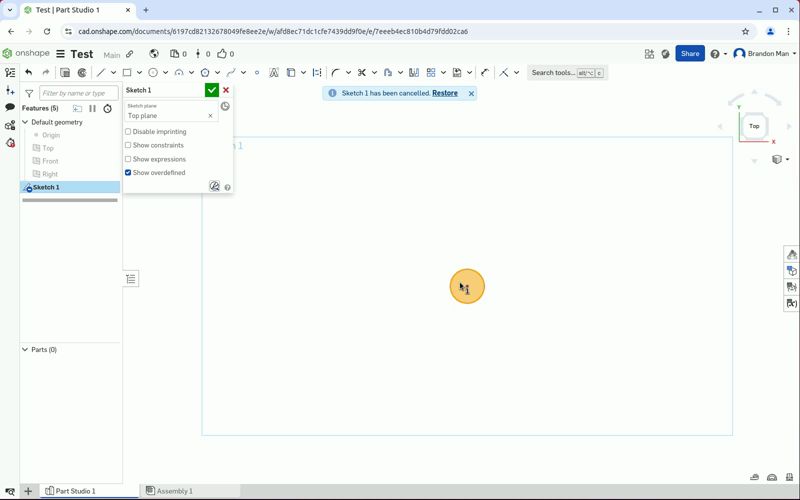
scroll(-6)
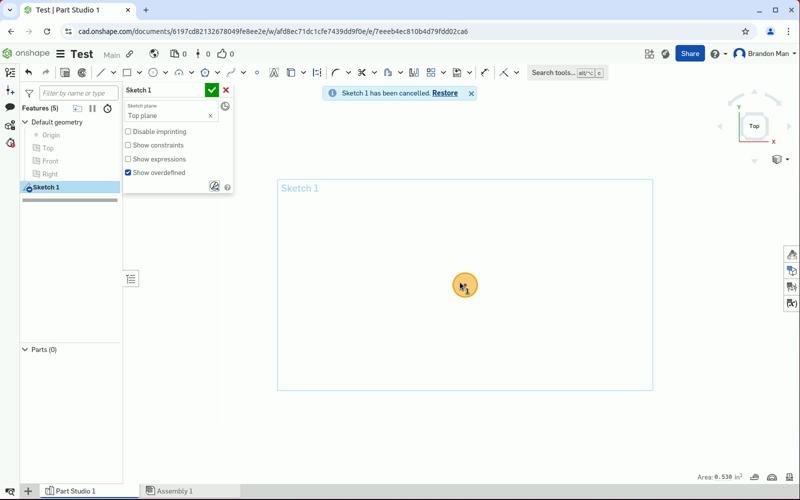
scroll(-6)
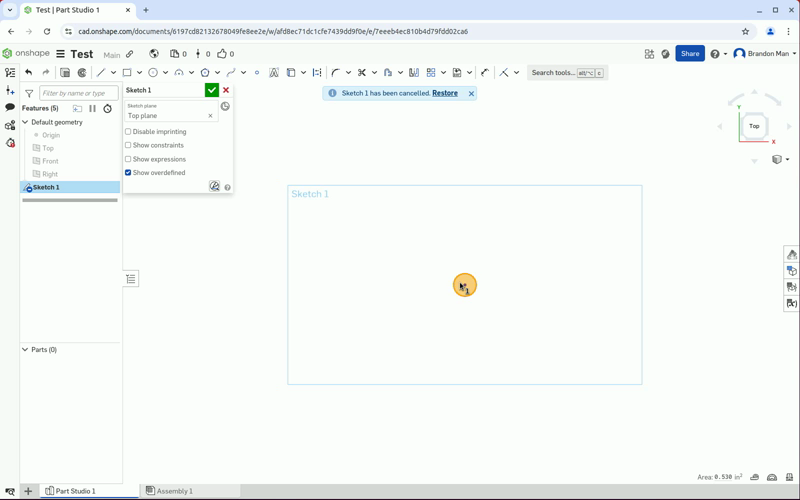
scroll(-6)
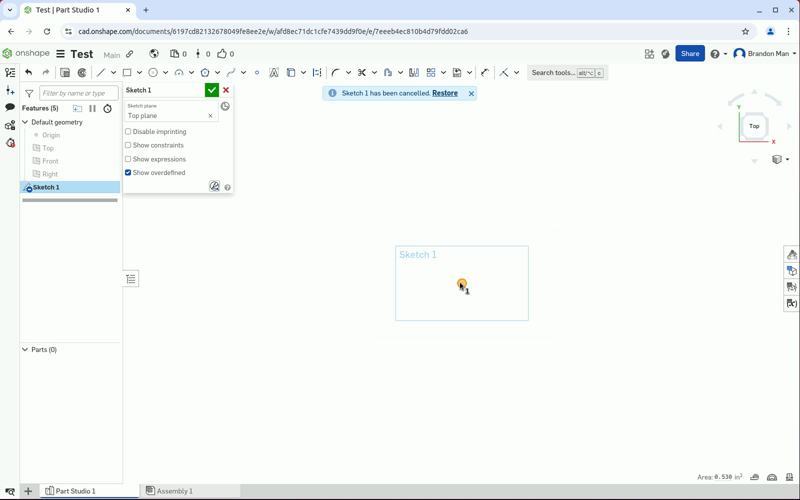
scroll(-6)
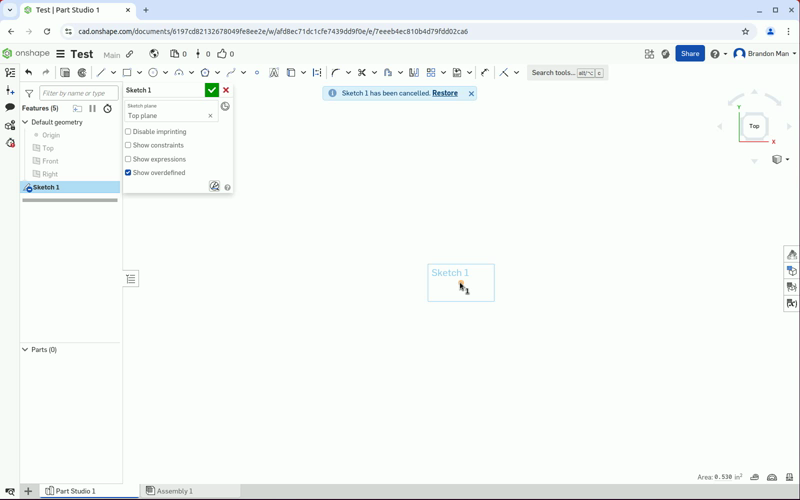
mouse_move(73, 352)
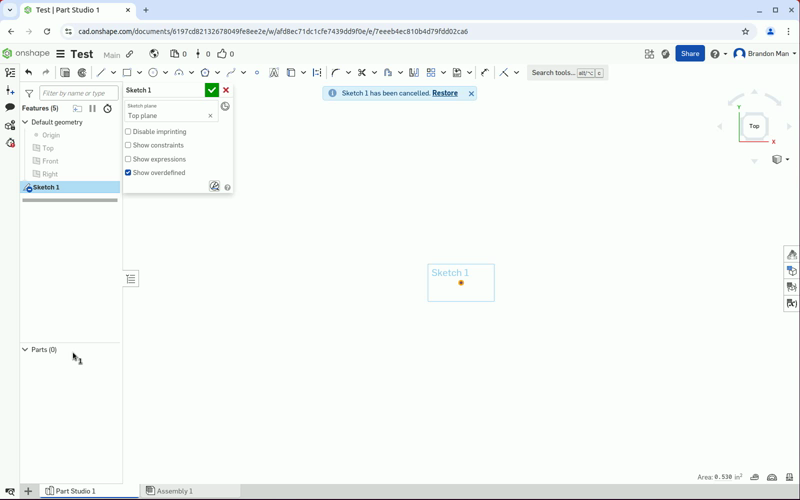
key(shift+y)
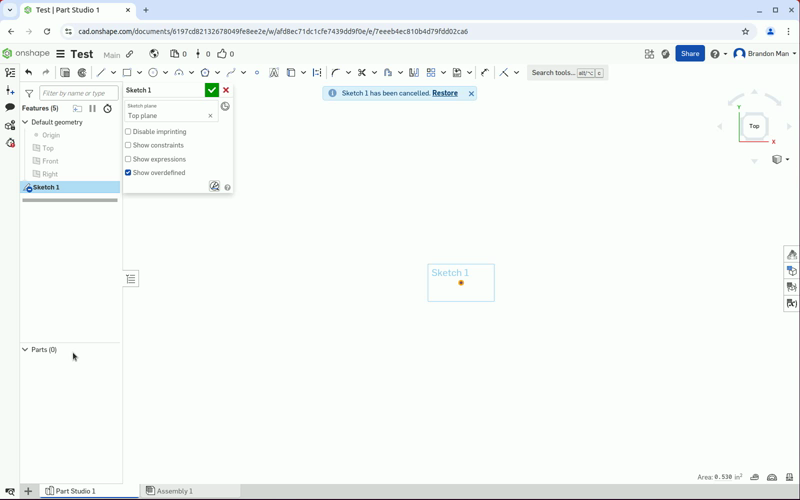
key(shift+e)
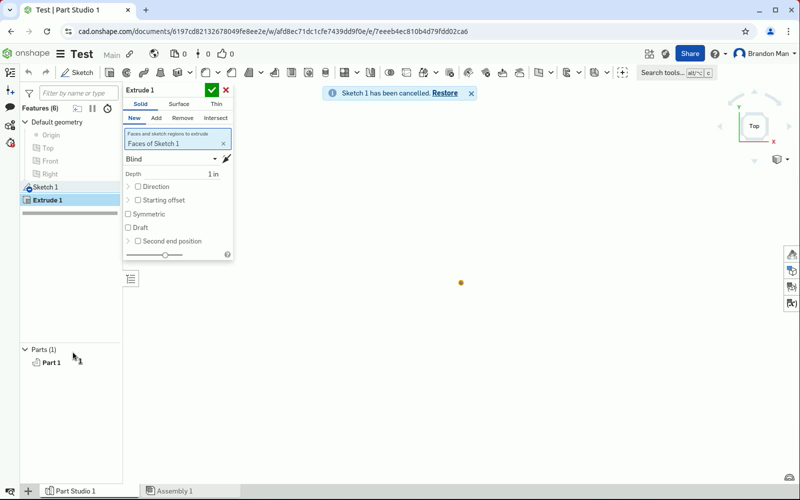
mouse_move(143, 106)
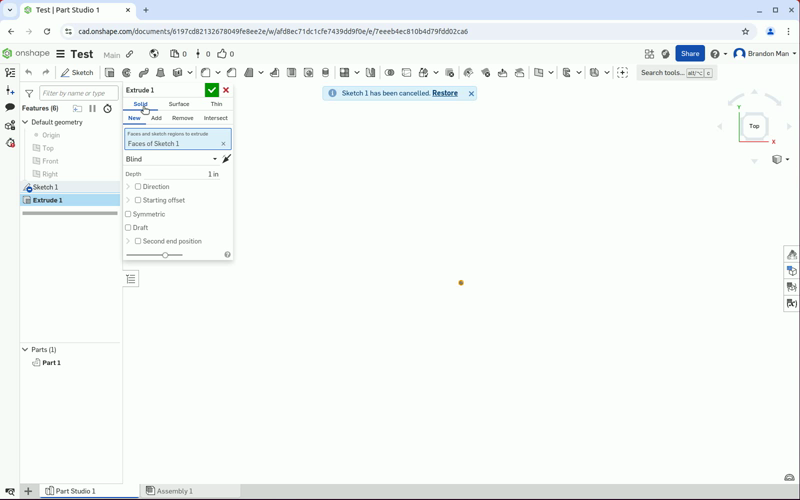
click(143, 106)
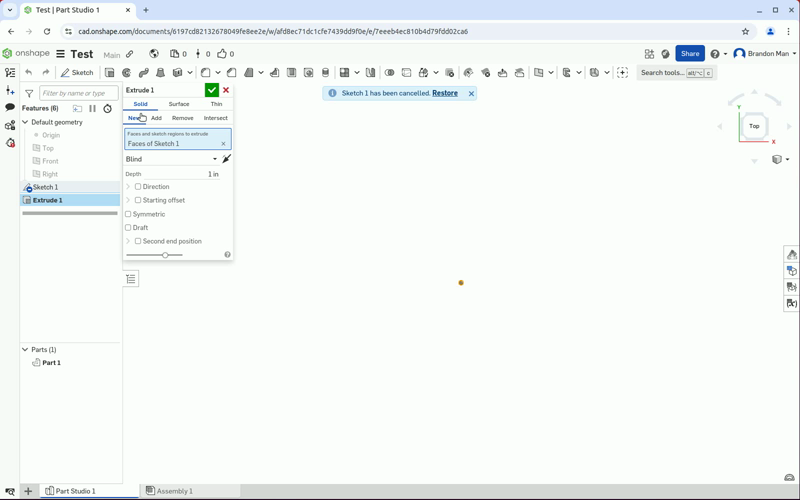
mouse_move(137, 120)
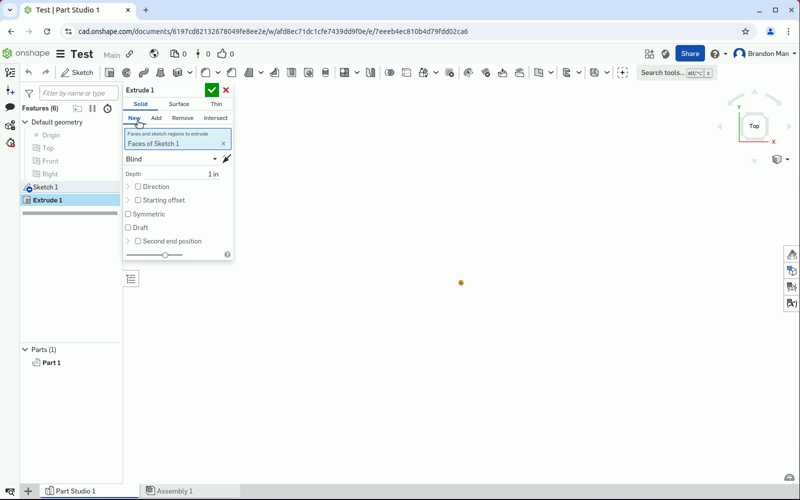
click(137, 120)
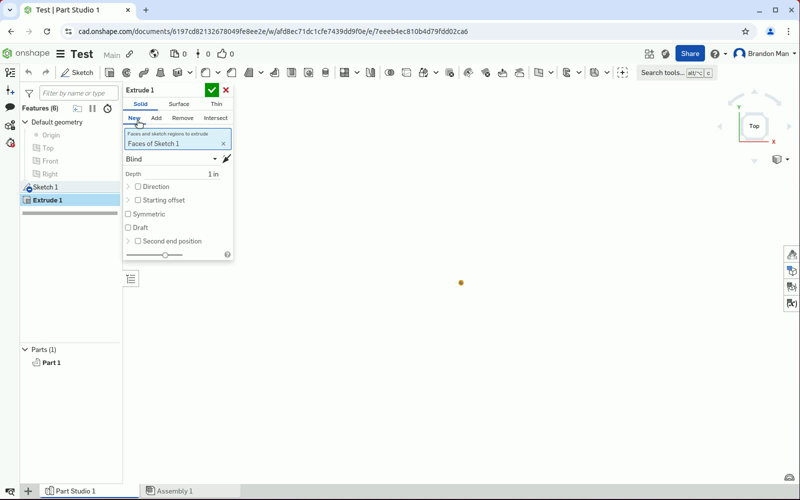
key(tab, 4)
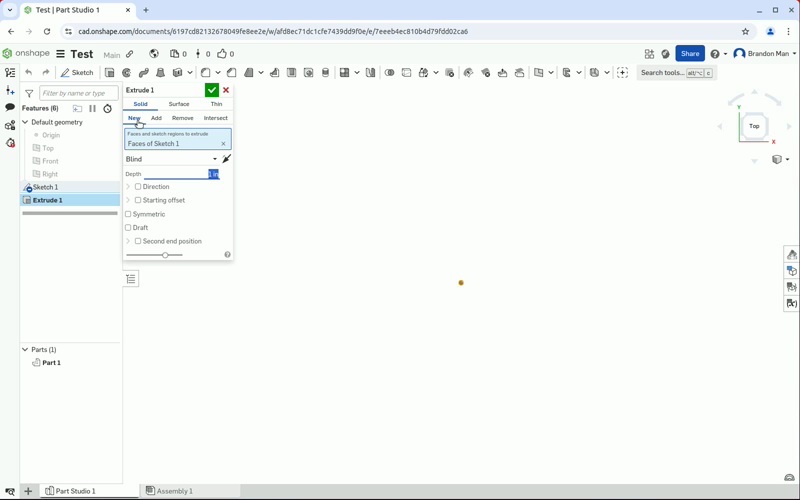
text(23.108)
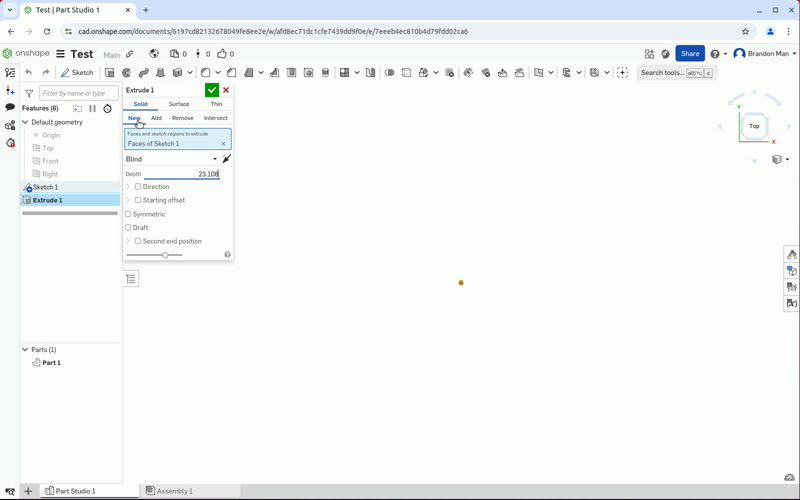
key(enter)
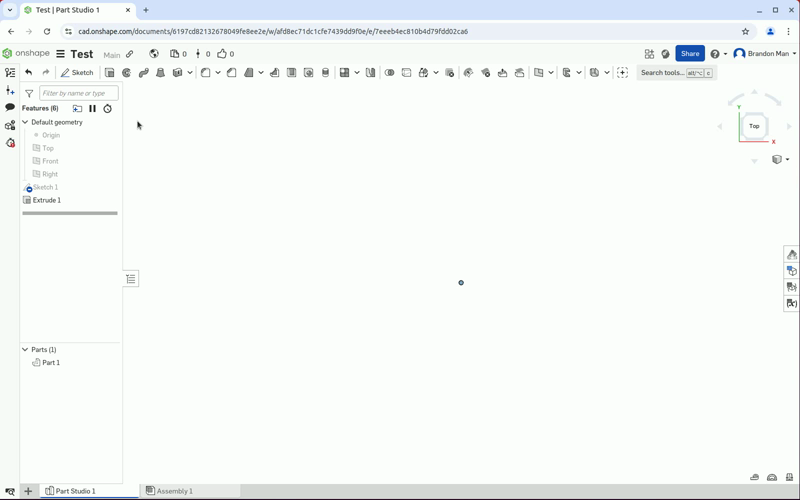
key(shift+h)
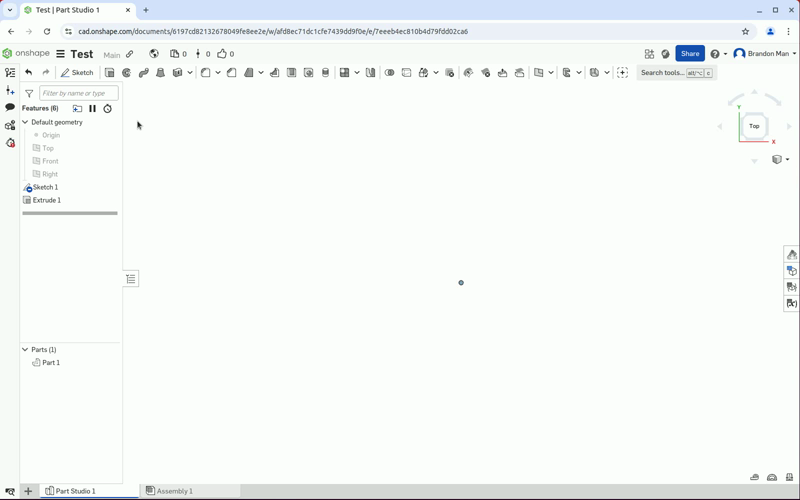
key(shift+h)
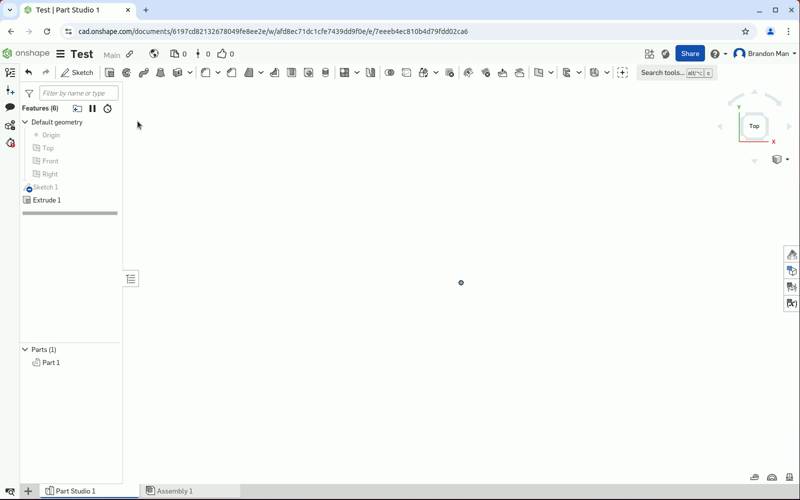
mouse_move(73, 189)
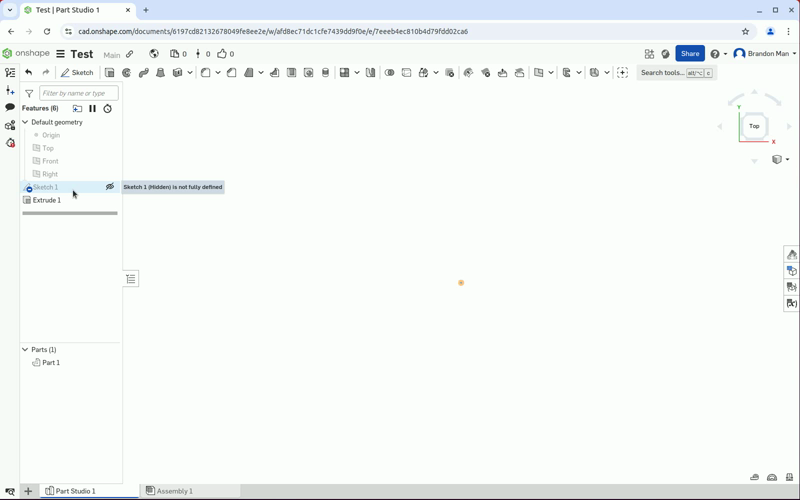
click(73, 189)
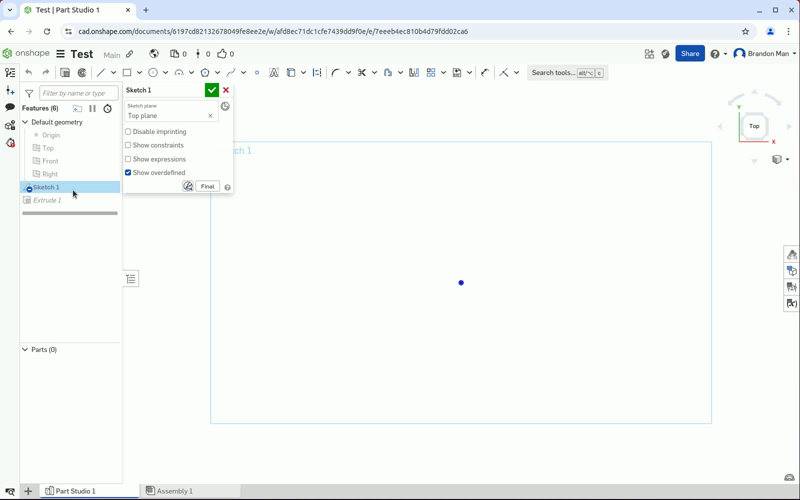
mouse_move(229, 92)
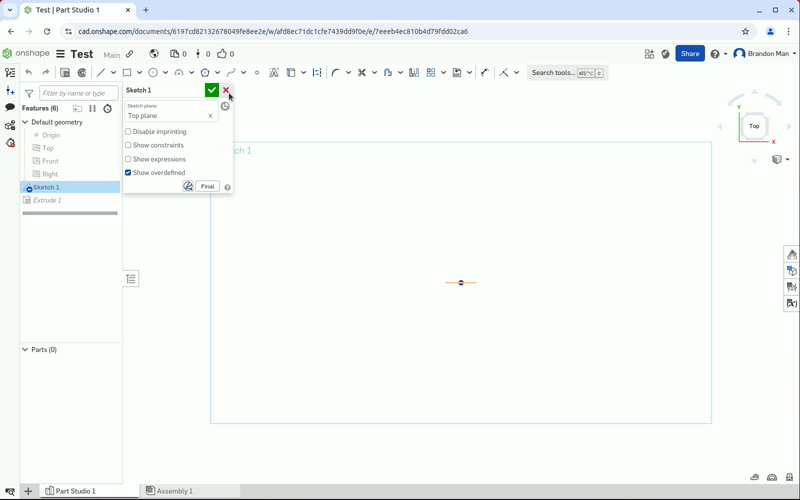
click(229, 92)
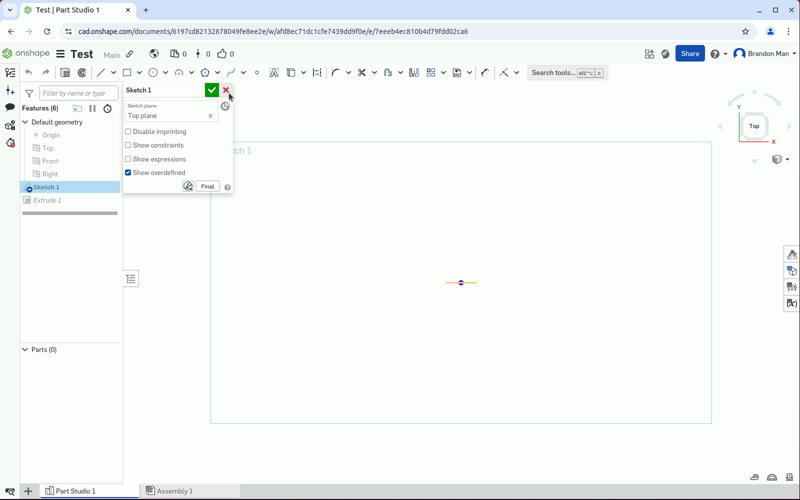
key(shift+s)
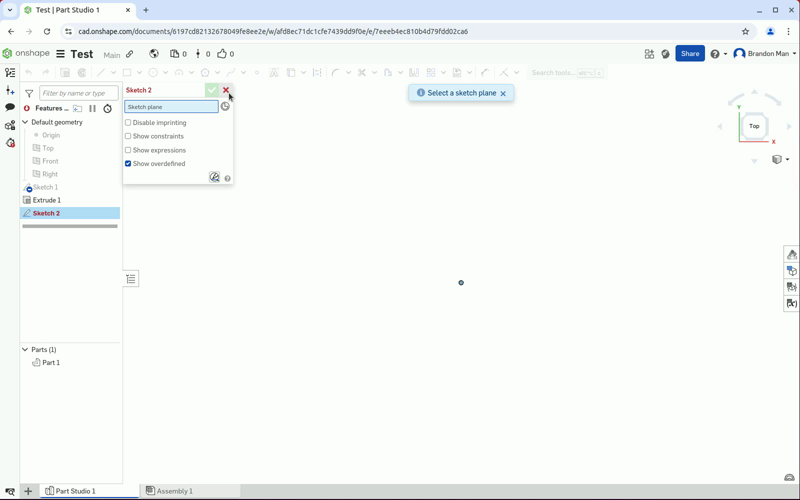
mouse_move(73, 150)
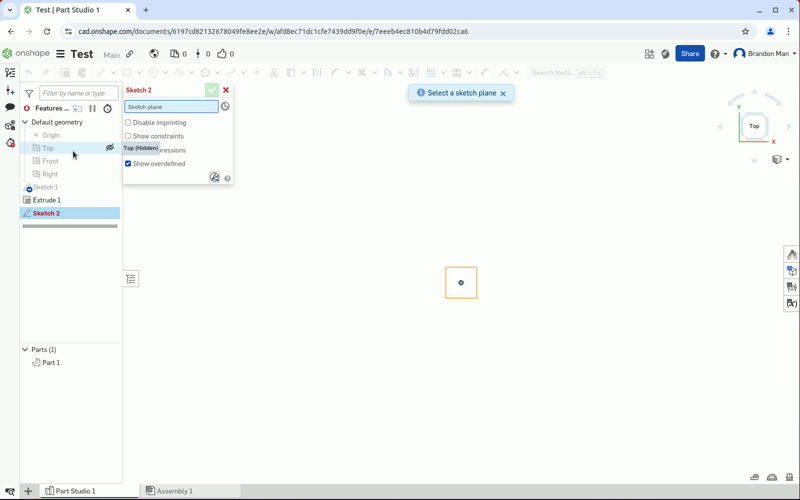
click(73, 150)
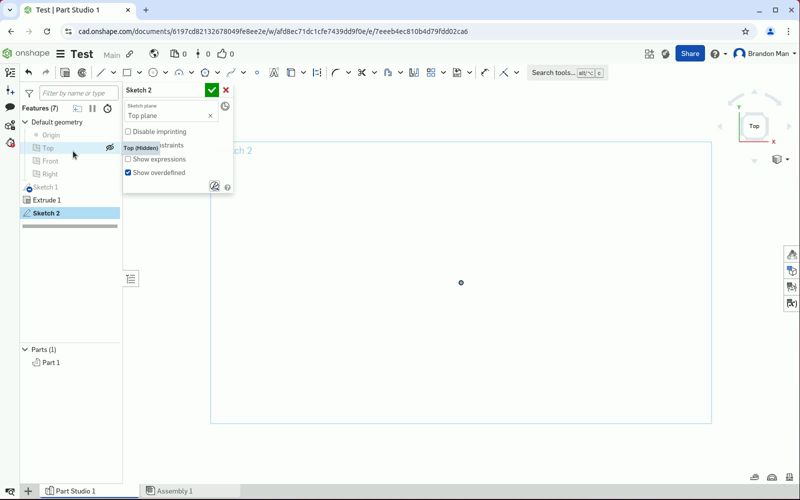
mouse_move(73, 352)
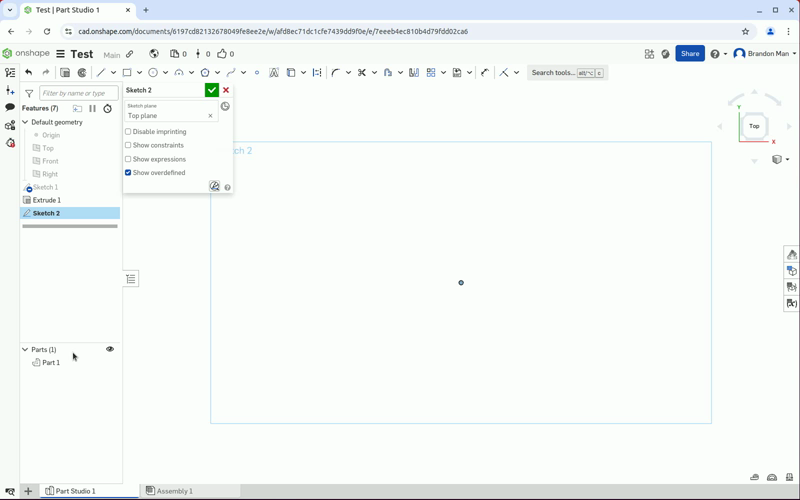
key(y)
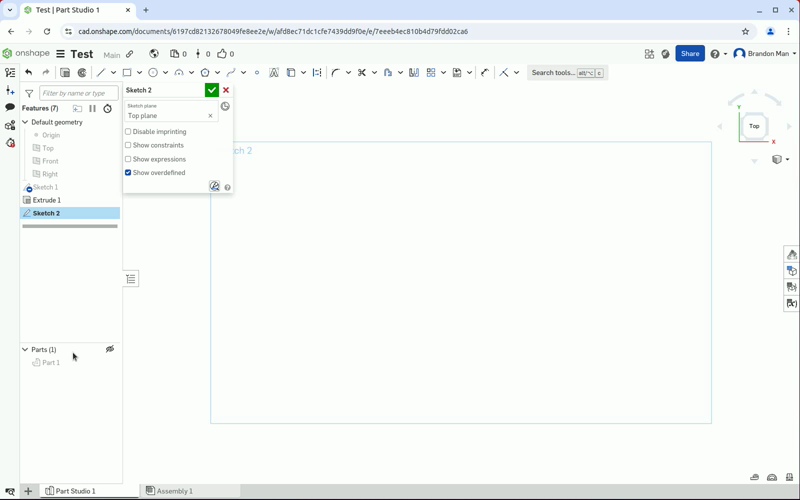
key(c)
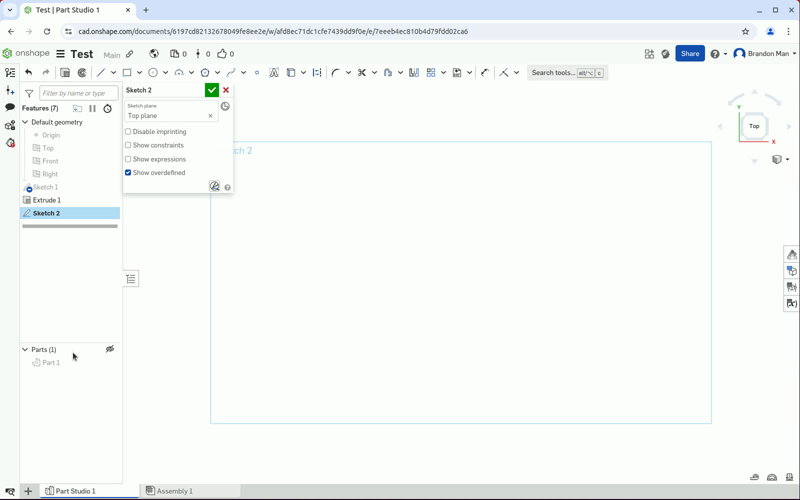
key_down(shift)
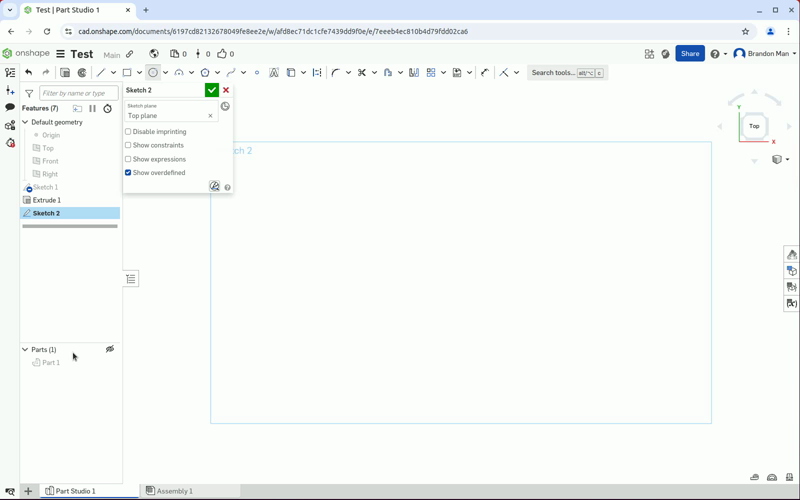
mouse_move(461, 268)
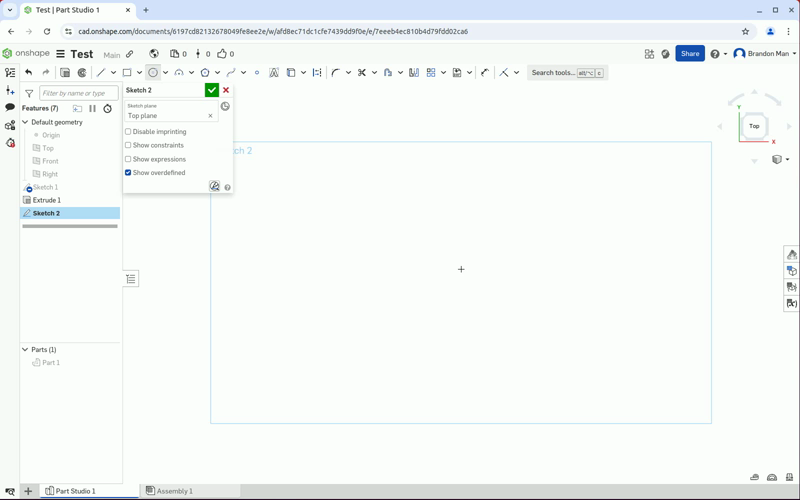
click(461, 268)
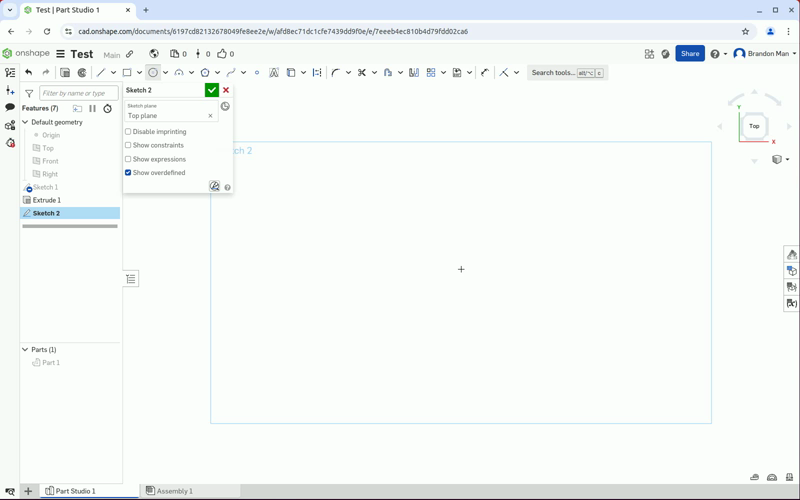
key_up(shift)
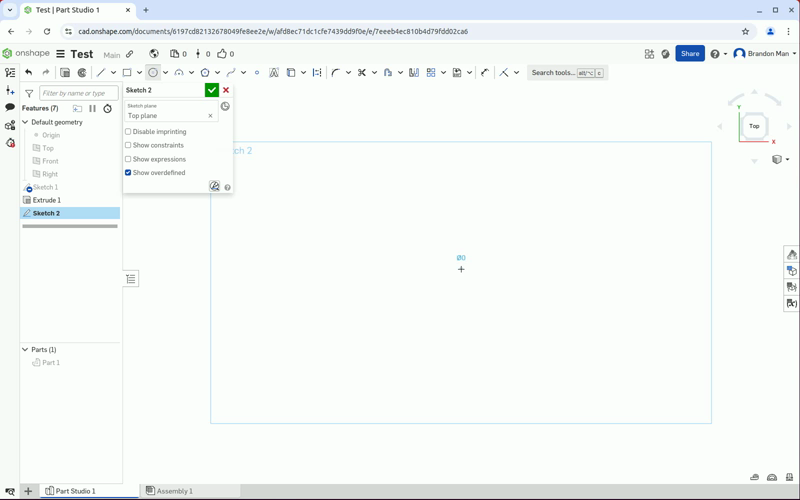
mouse_move(463, 268)
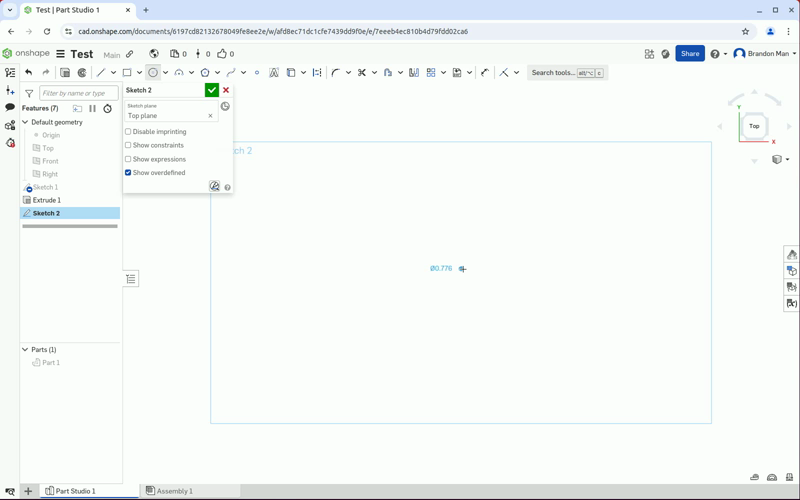
scroll(6)
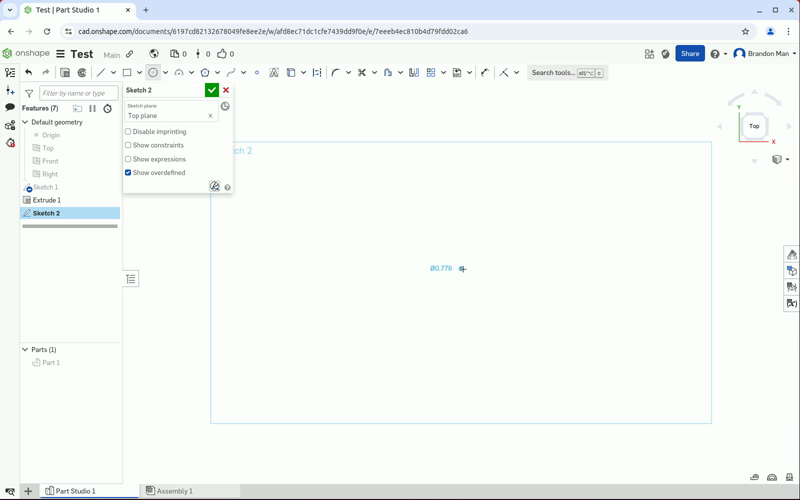
scroll(6)
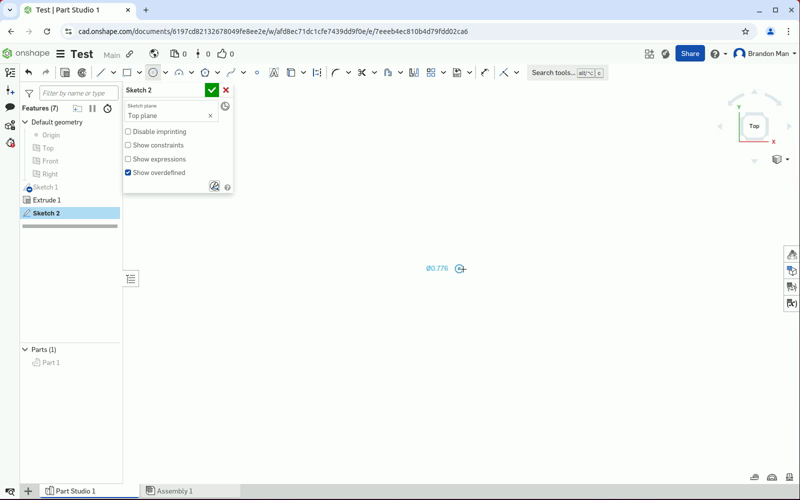
scroll(6)
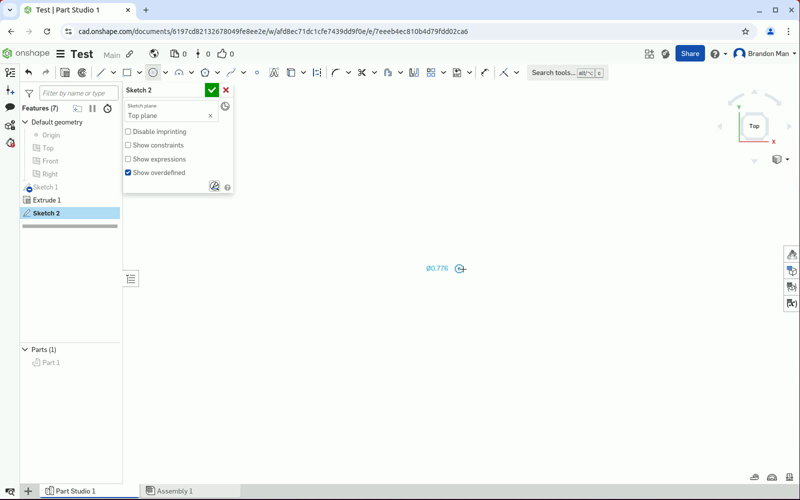
scroll(6)
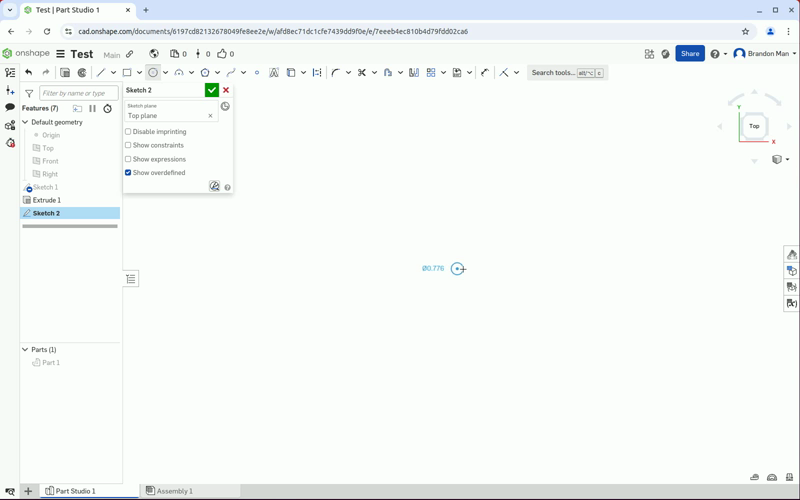
scroll(6)
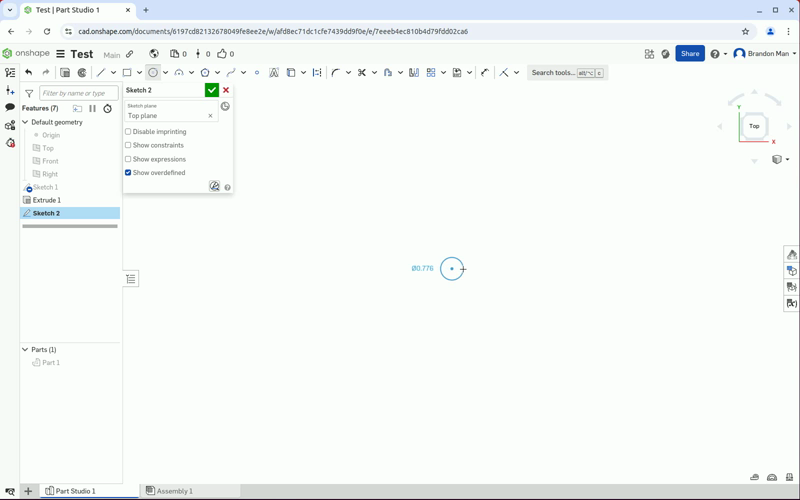
scroll(6)
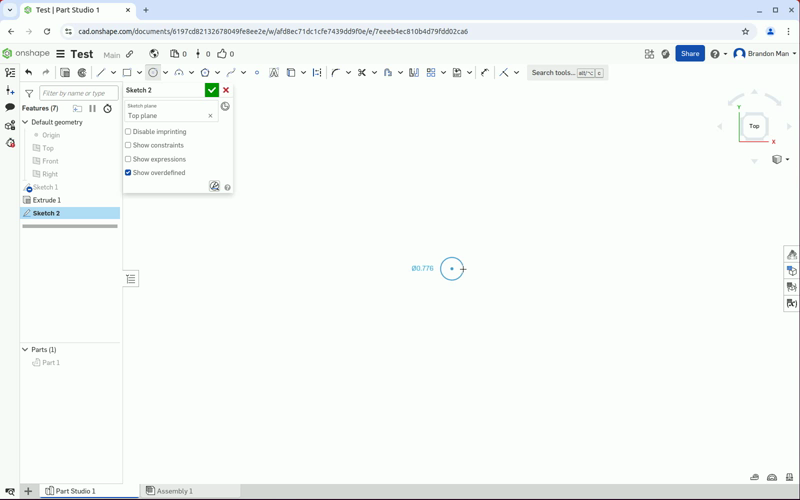
scroll(6)
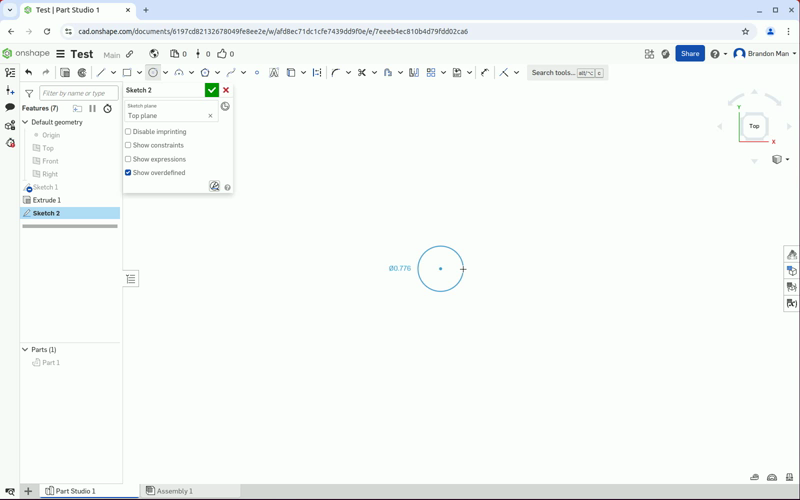
click(463, 268)
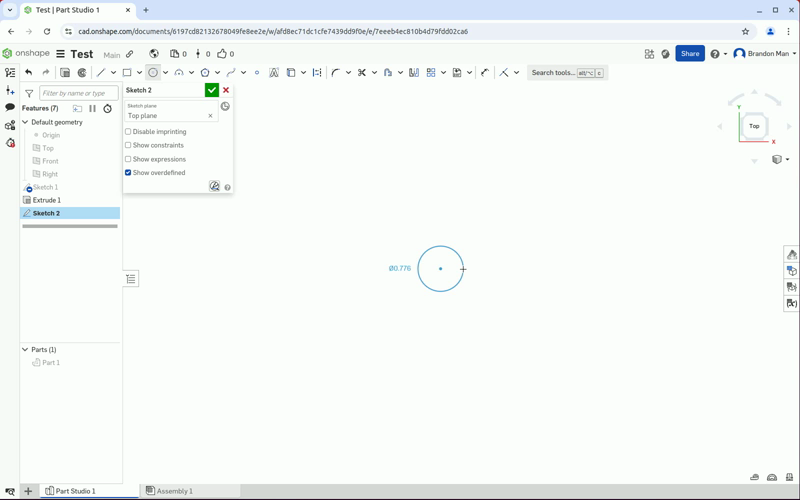
scroll(-6)
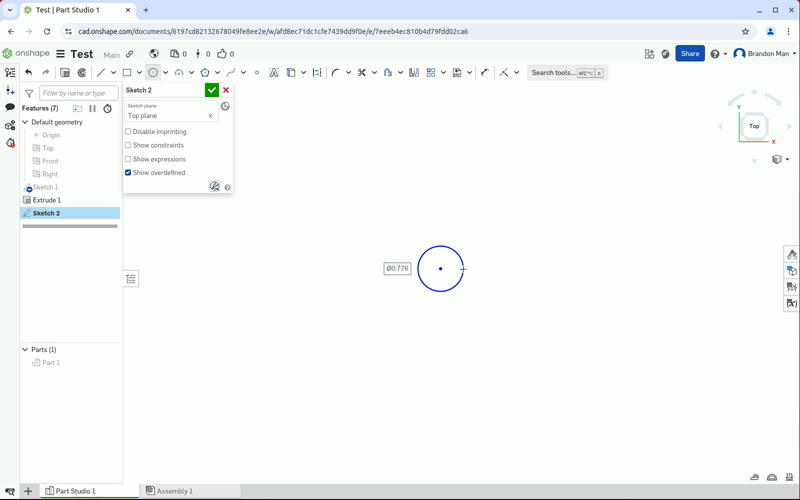
scroll(-6)
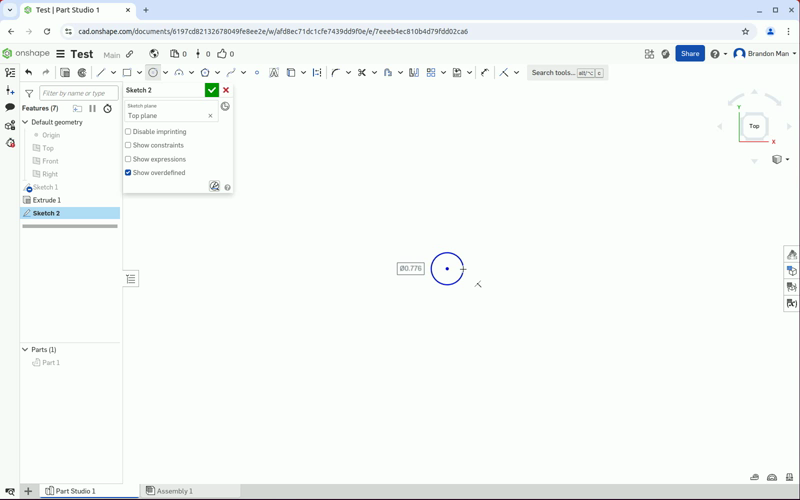
scroll(-6)
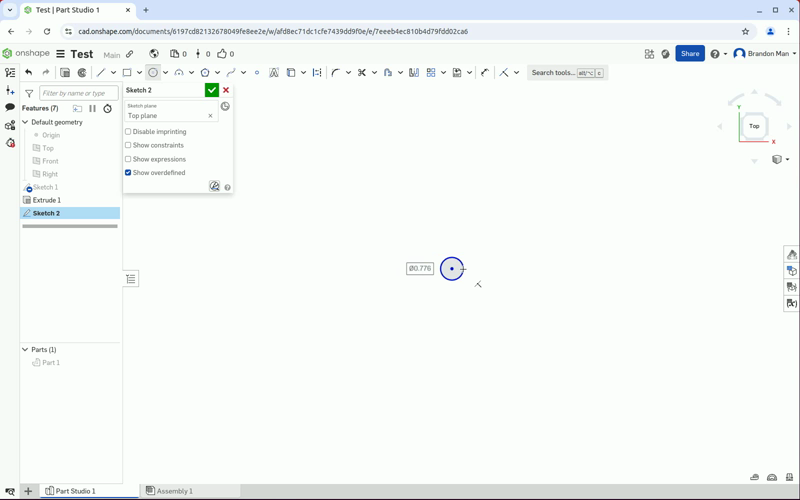
scroll(-6)
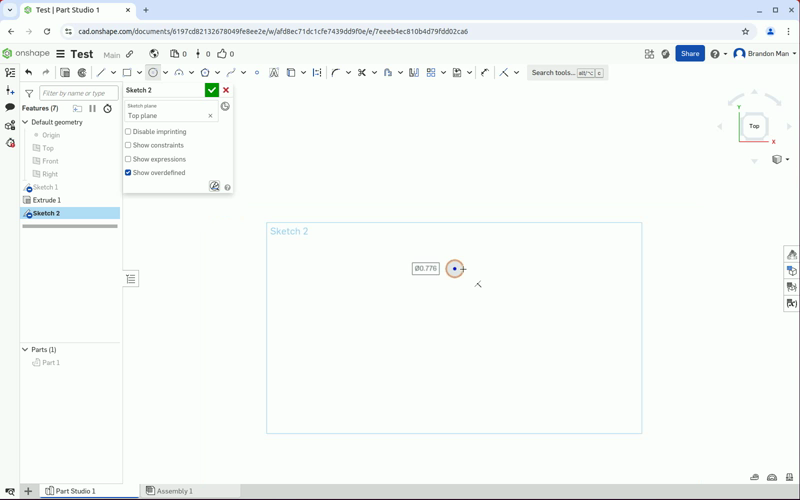
scroll(-6)
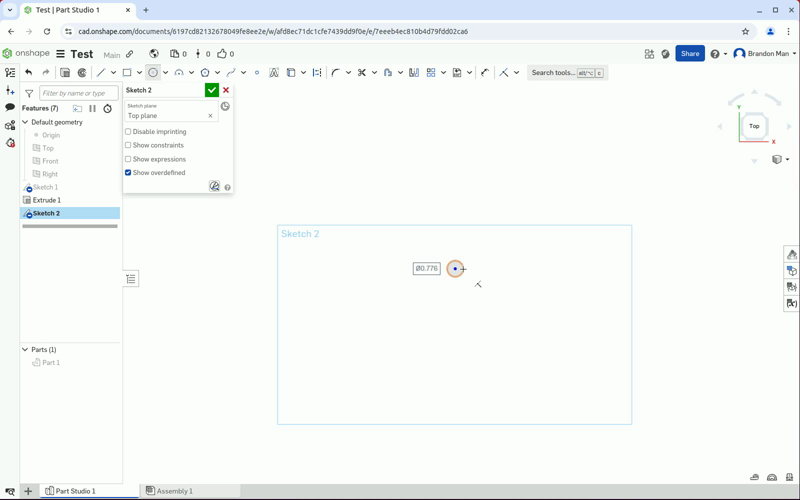
scroll(-6)
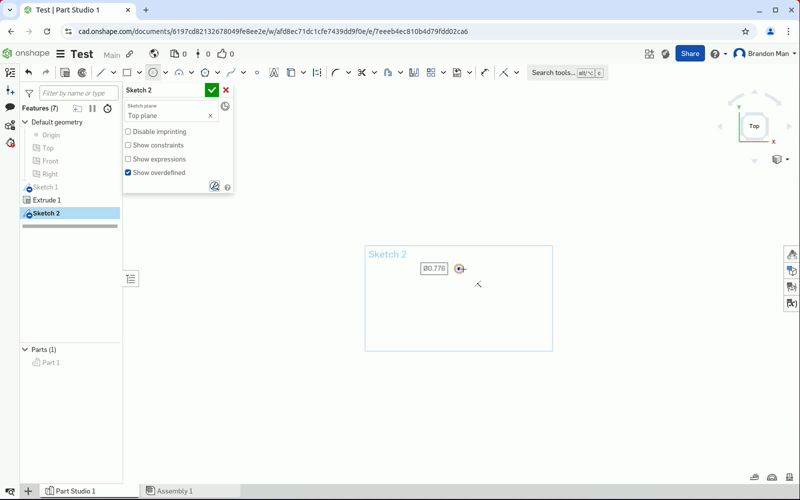
scroll(-6)
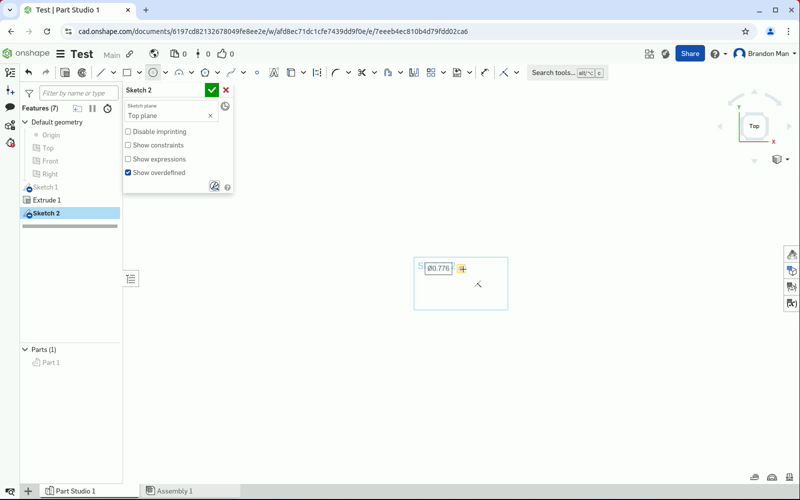
key(esc)
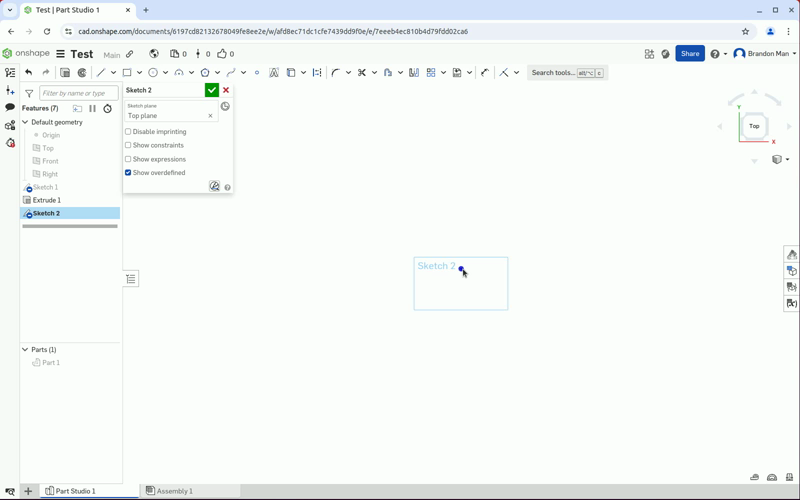
mouse_move(461, 270)
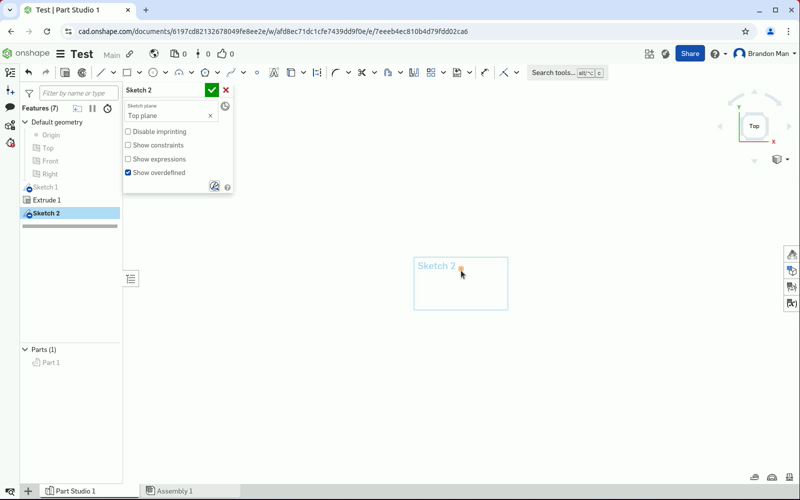
scroll(6)
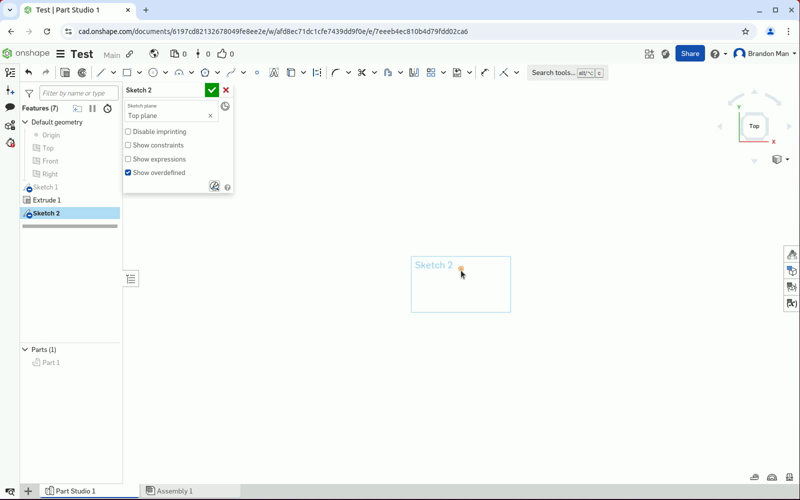
scroll(6)
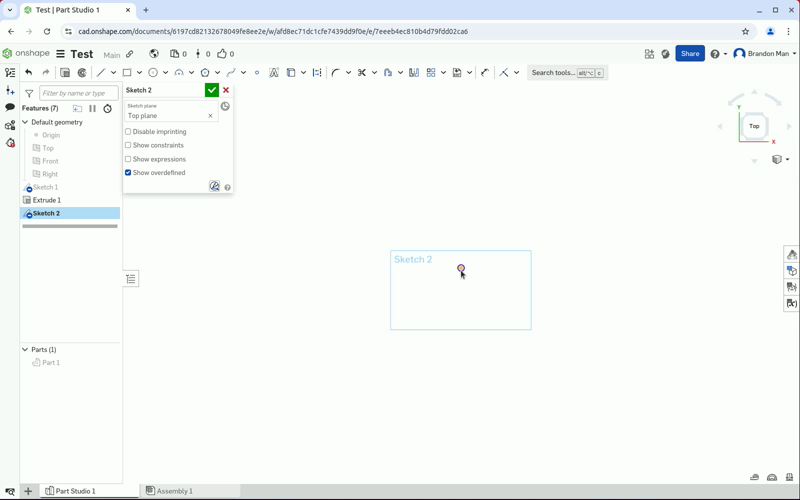
scroll(6)
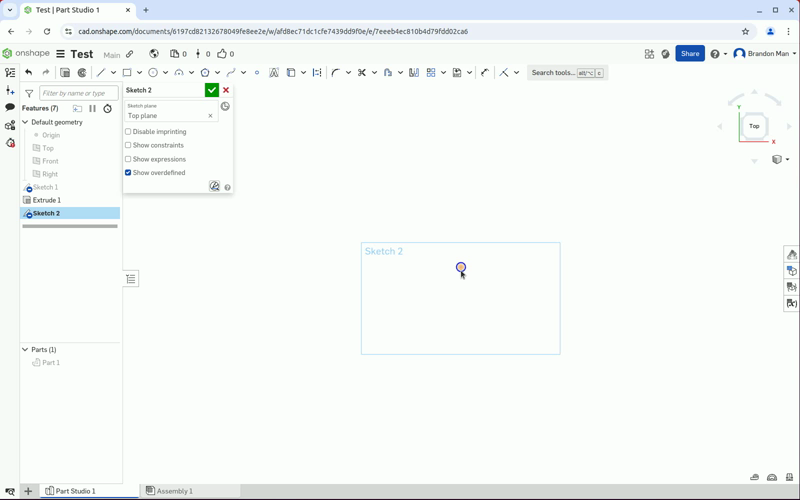
scroll(6)
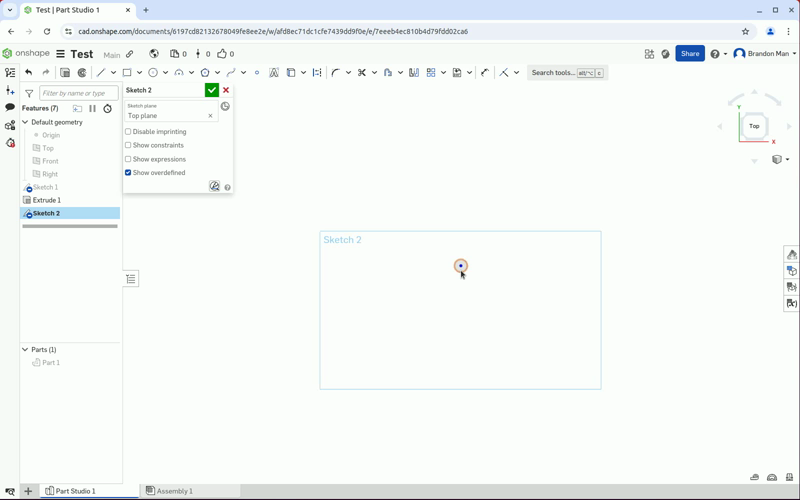
scroll(6)
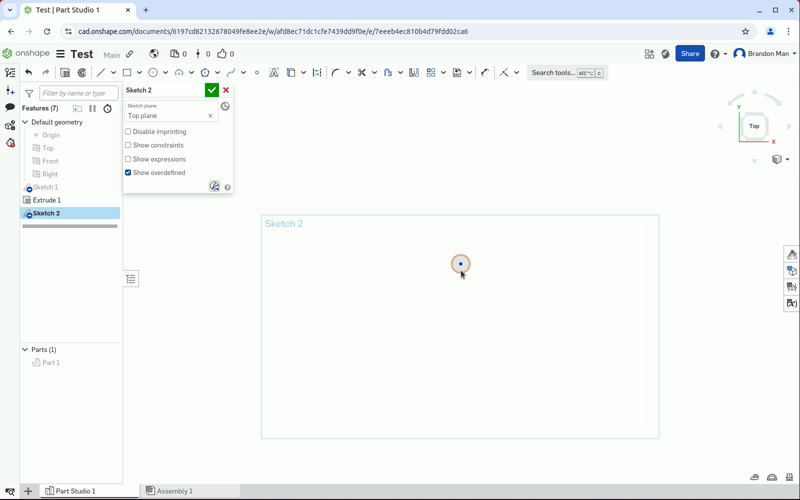
scroll(6)
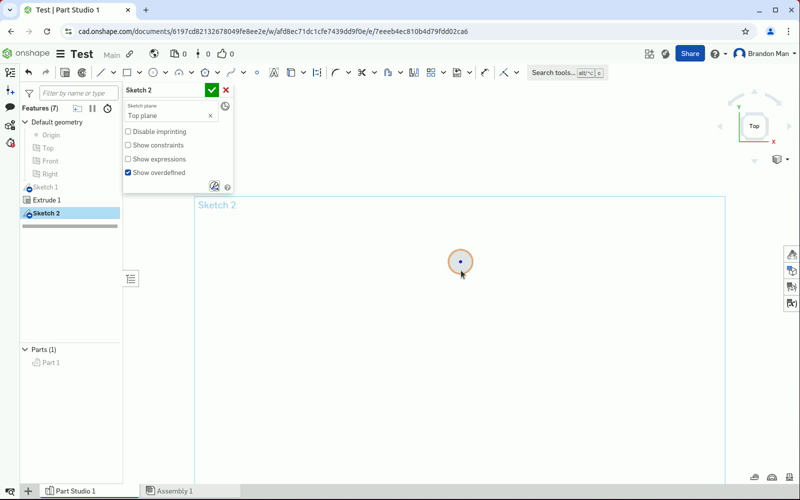
scroll(6)
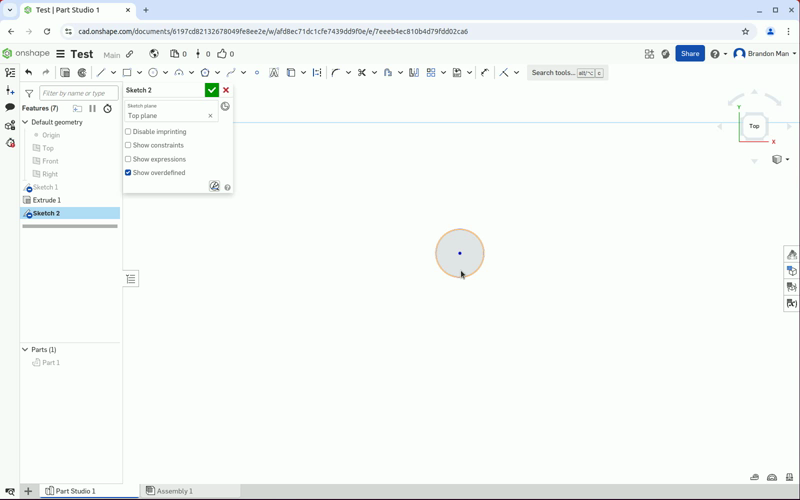
click(461, 270)
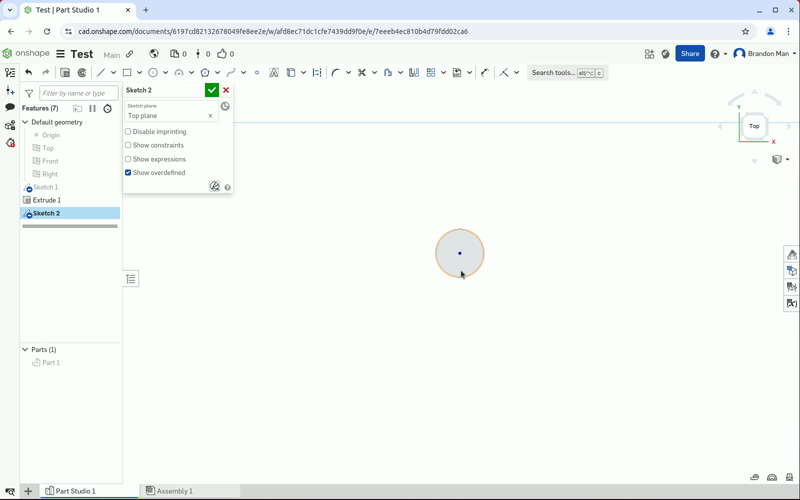
scroll(-6)
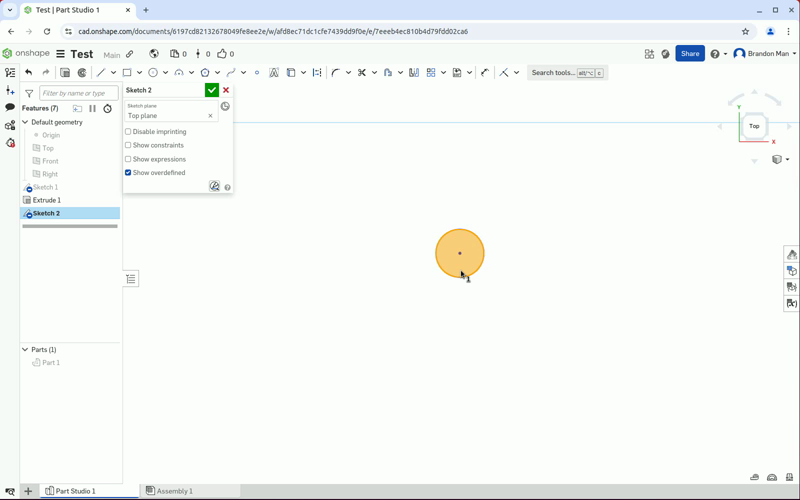
scroll(-6)
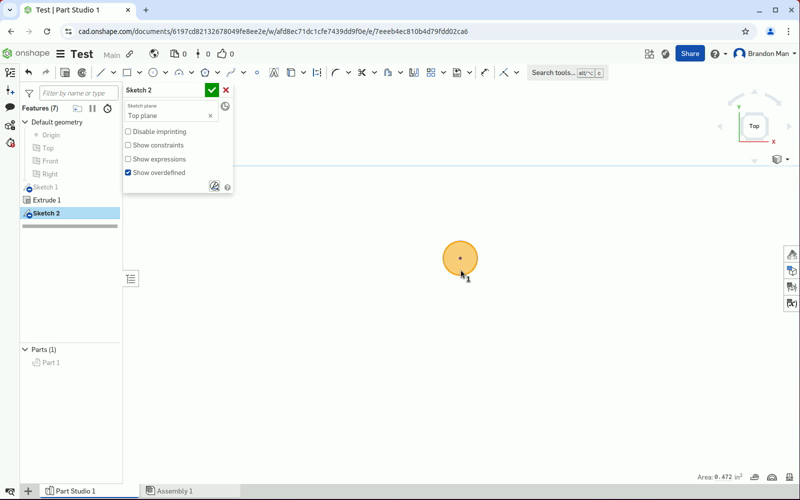
scroll(-6)
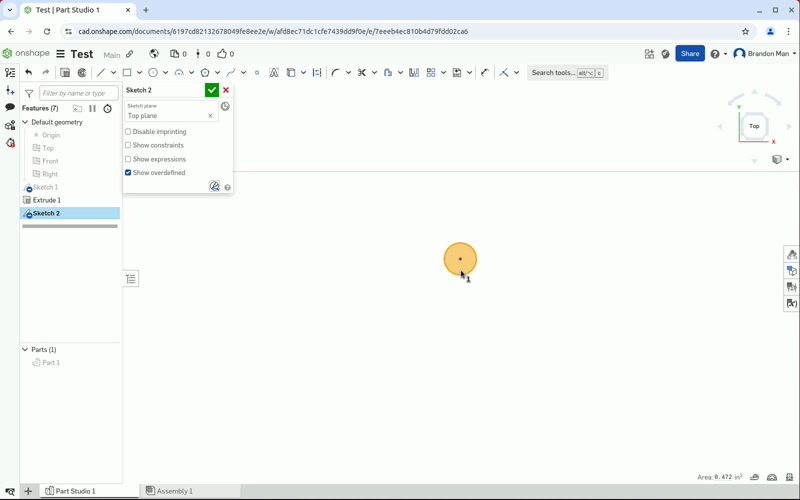
scroll(-6)
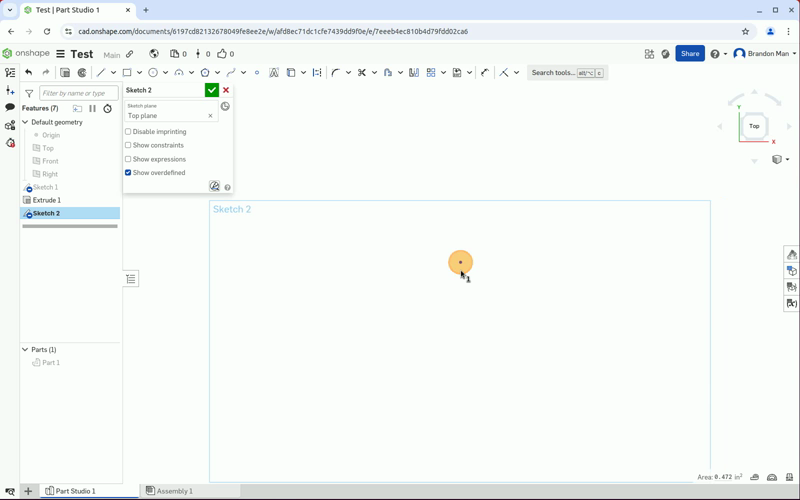
scroll(-6)
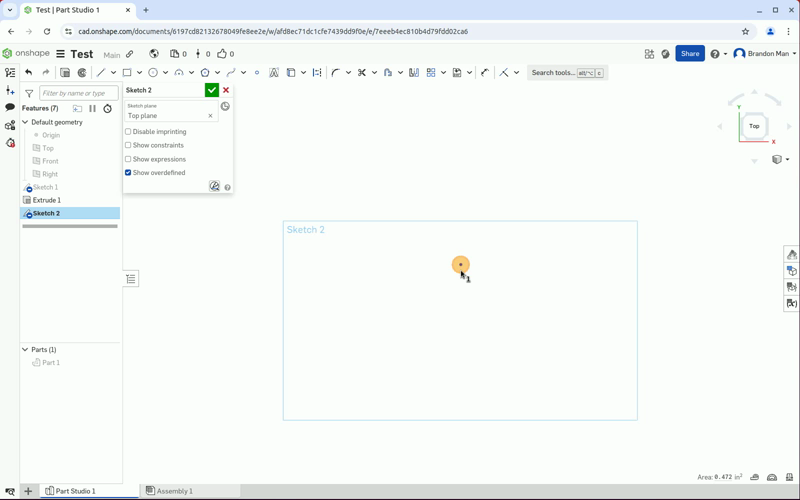
scroll(-6)
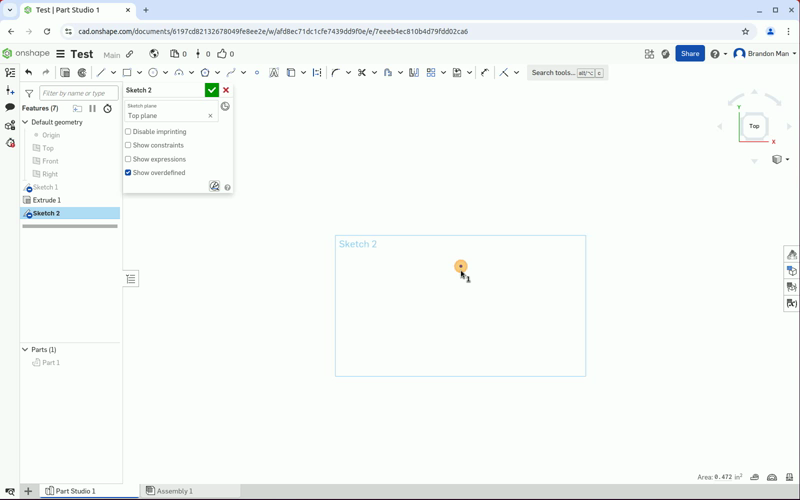
scroll(-6)
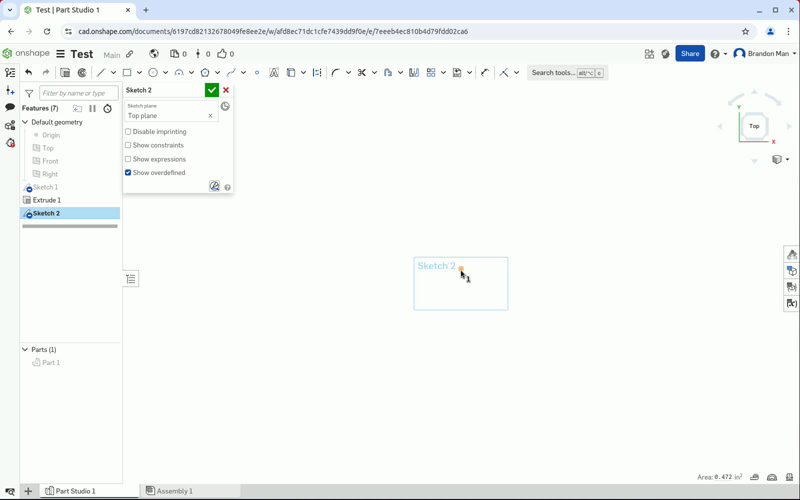
mouse_move(73, 352)
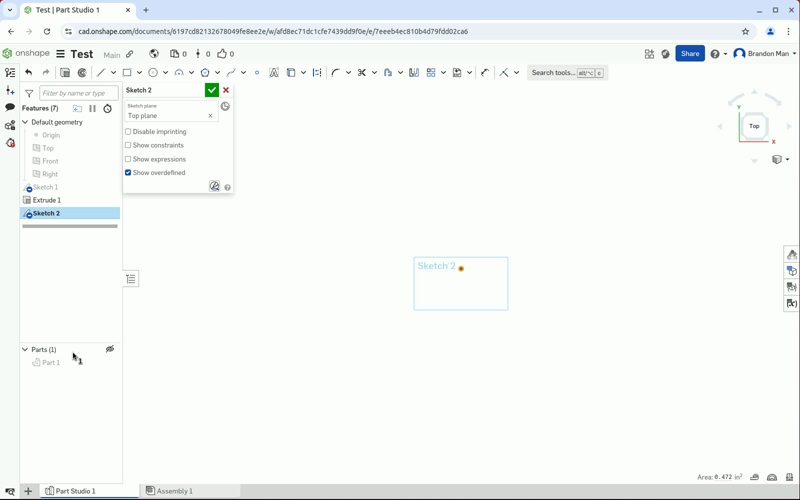
key(shift+y)
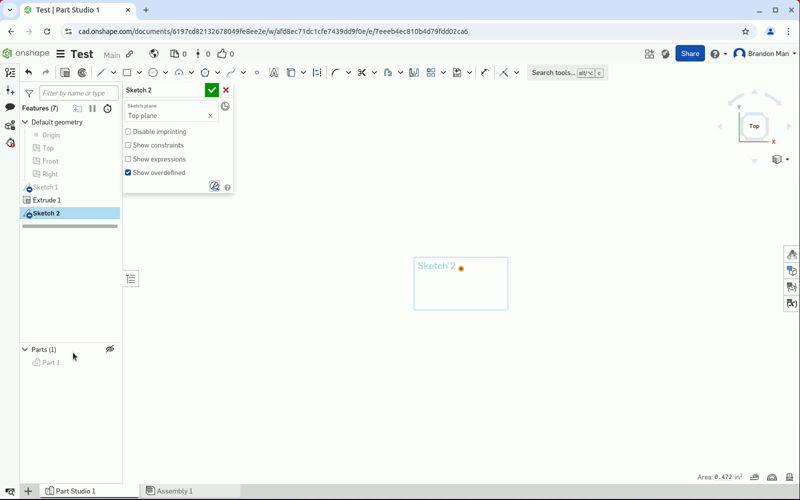
key(shift+e)
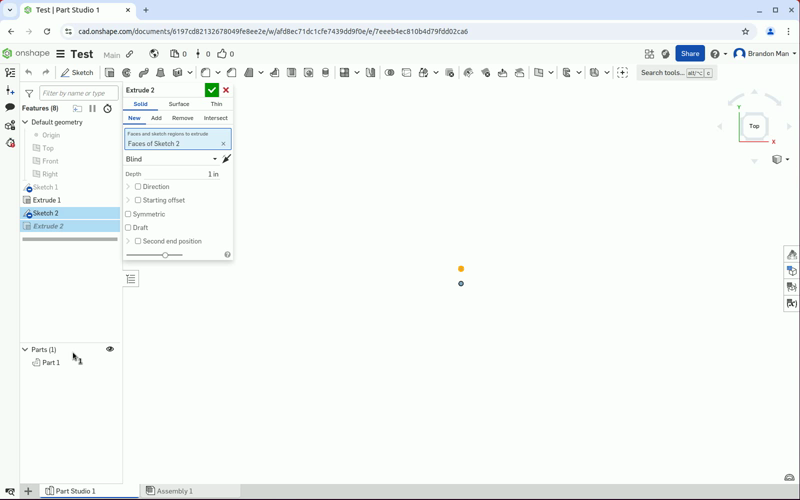
mouse_move(143, 106)
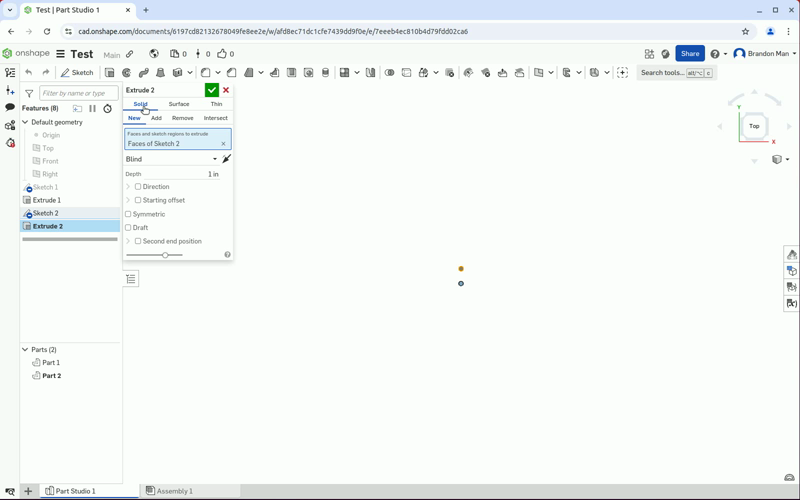
click(143, 106)
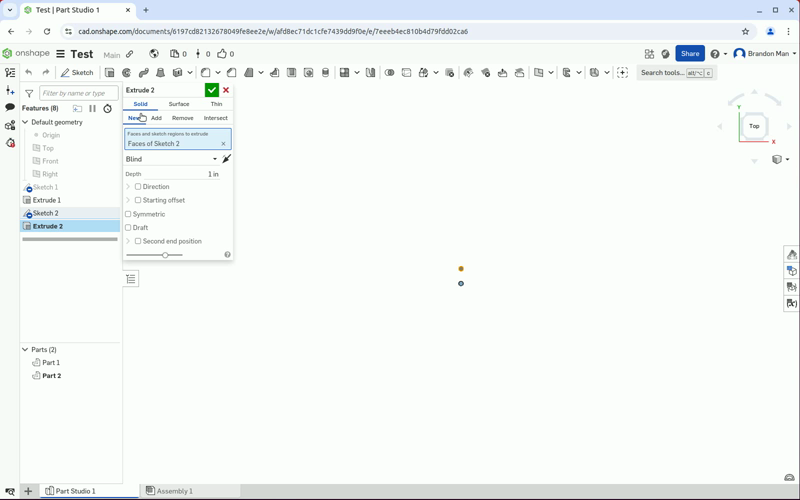
mouse_move(137, 120)
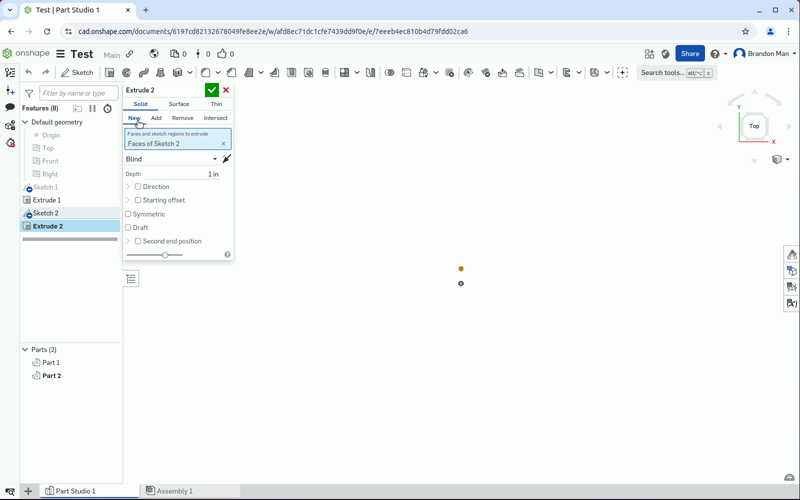
click(137, 120)
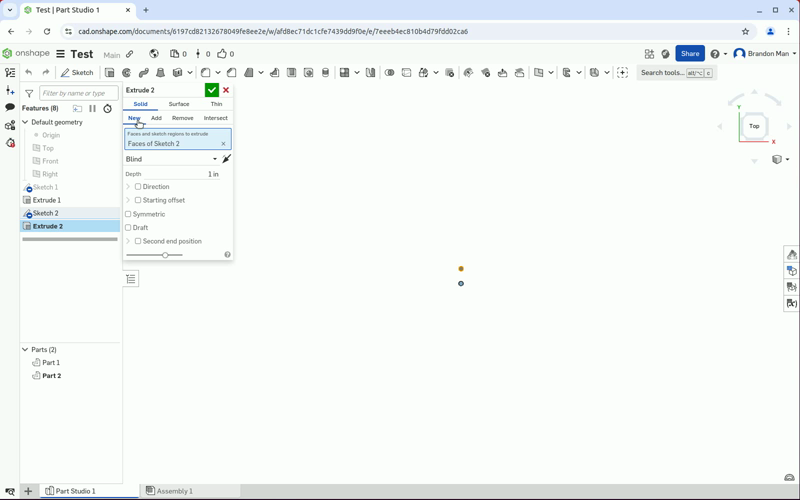
key(tab, 4)
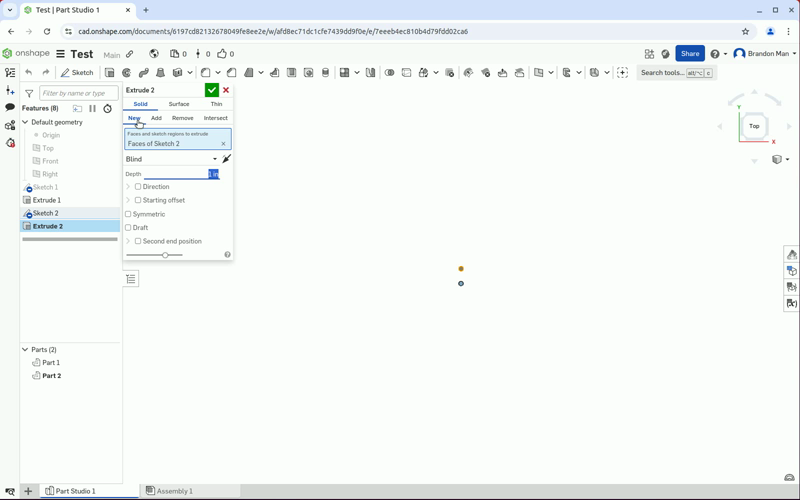
text(23.108)
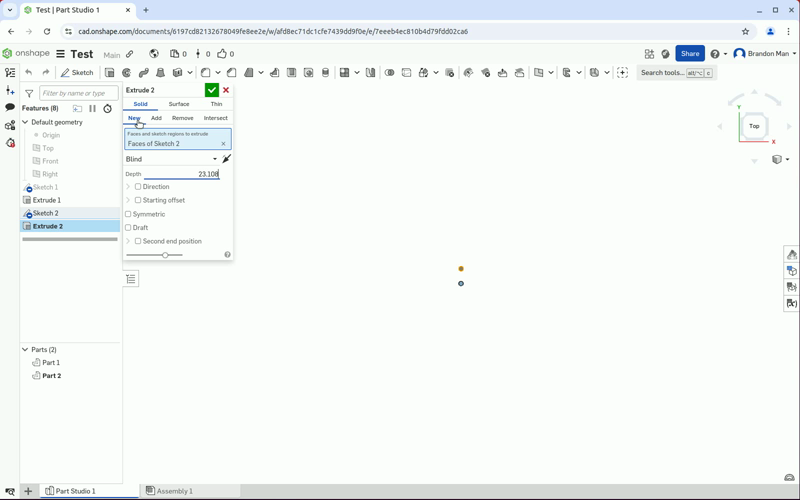
key(enter)
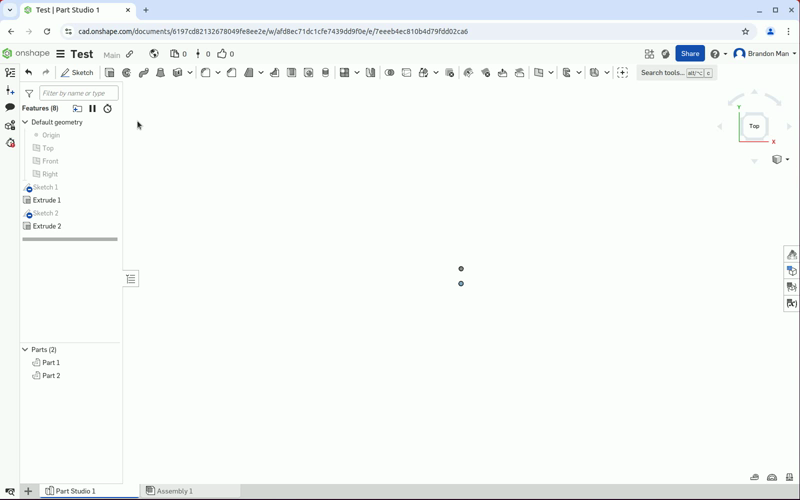
key(shift+h)
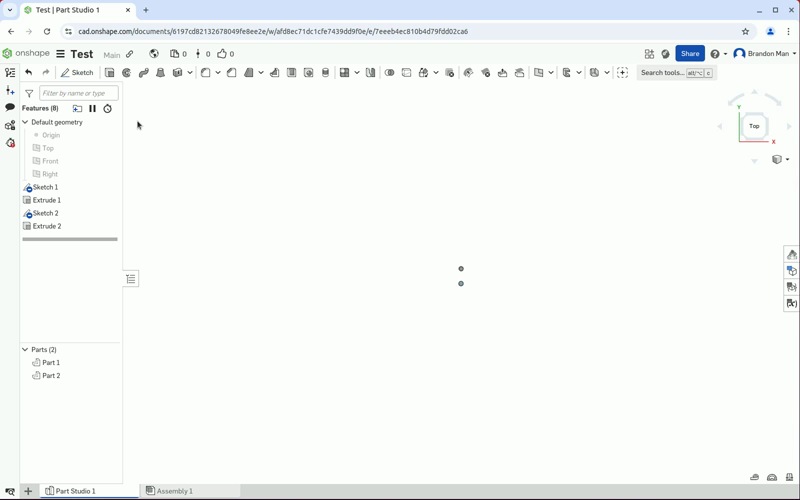
key(shift+h)
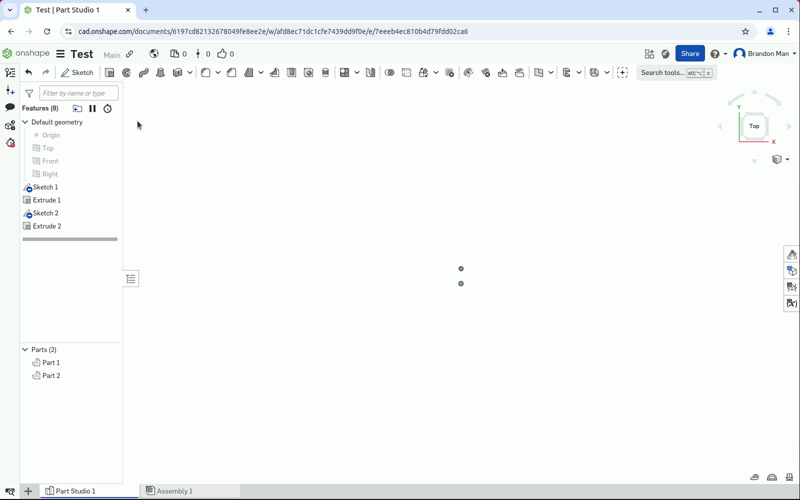
key(shift+7)
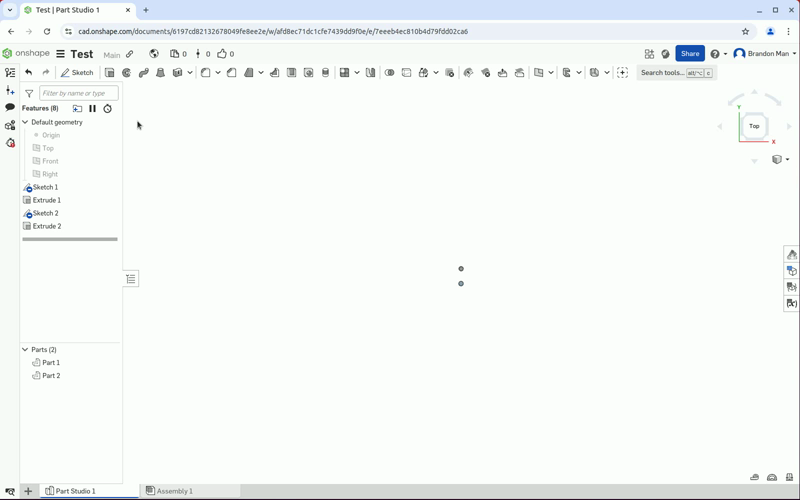
key(up, 3)
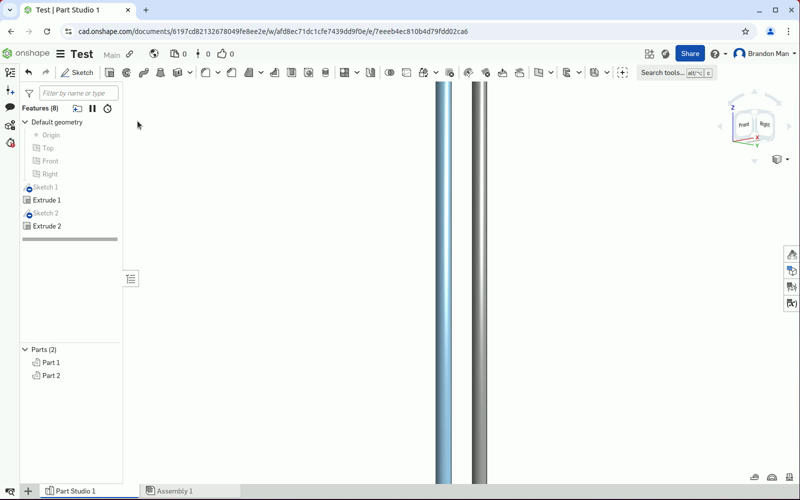
key(left, 3)
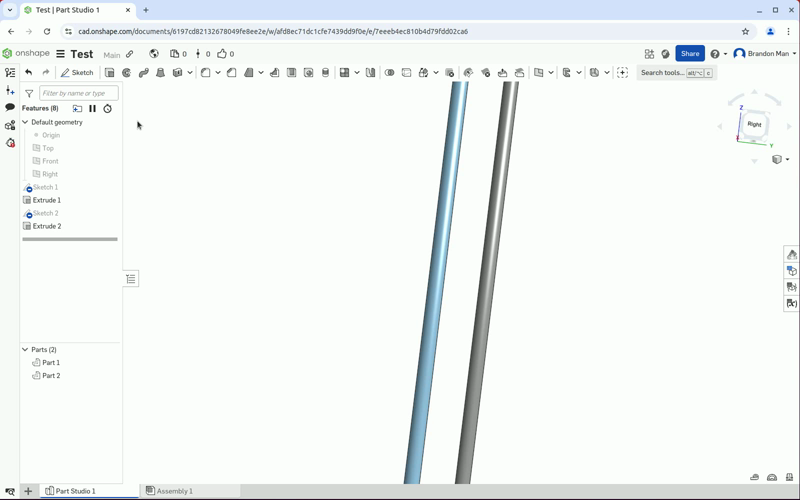
key(right, 3)
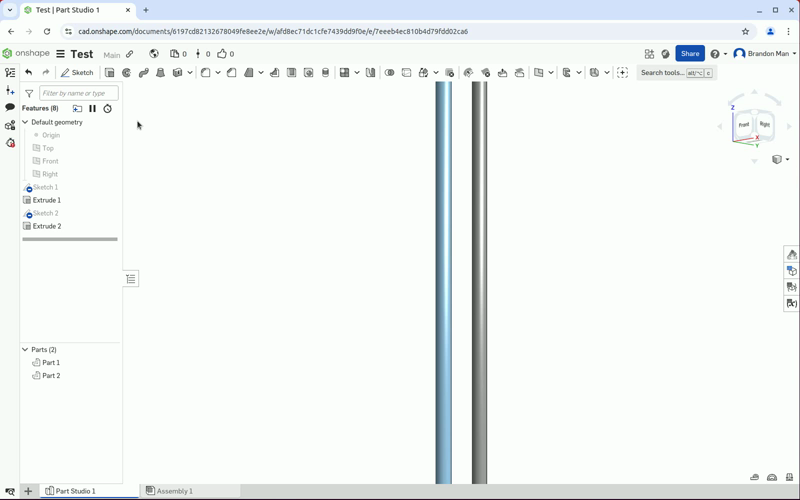
key(down, 3)
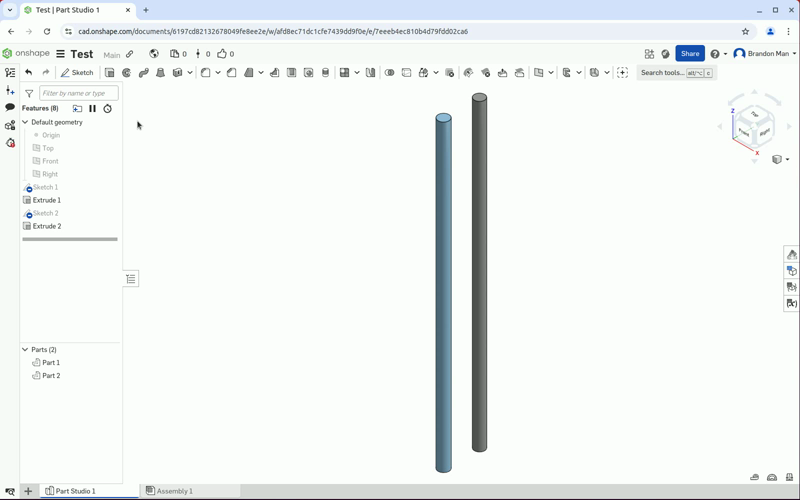
mouse_move(73, 189)
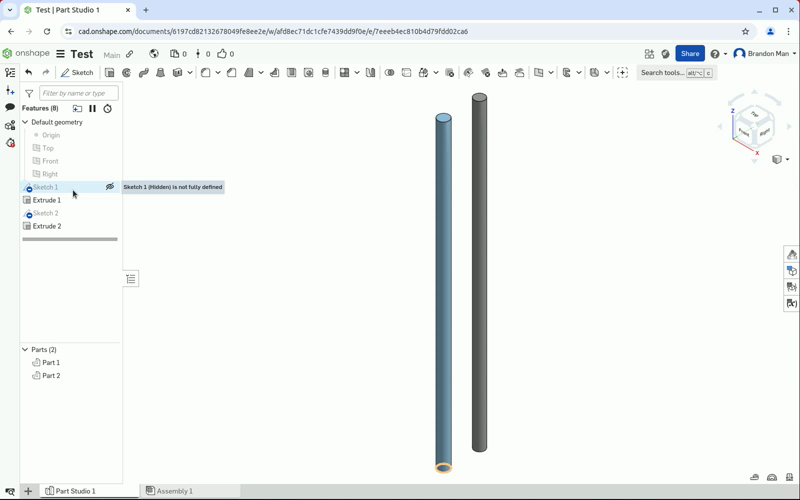
click(73, 189)